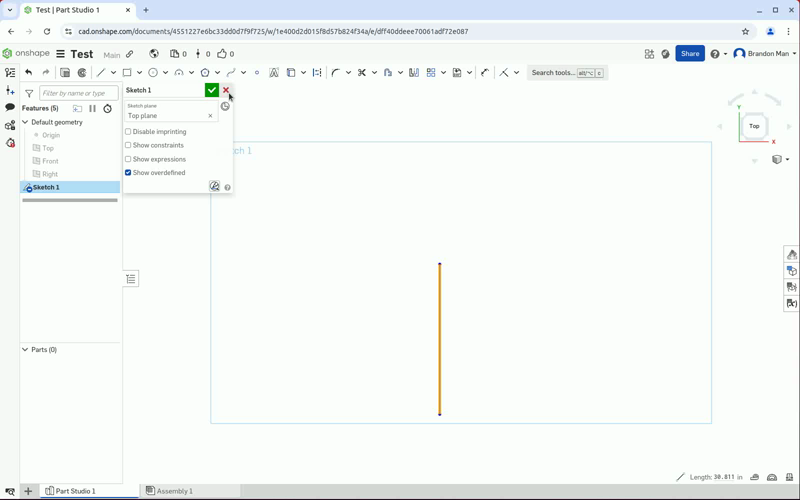
key(shift+h)
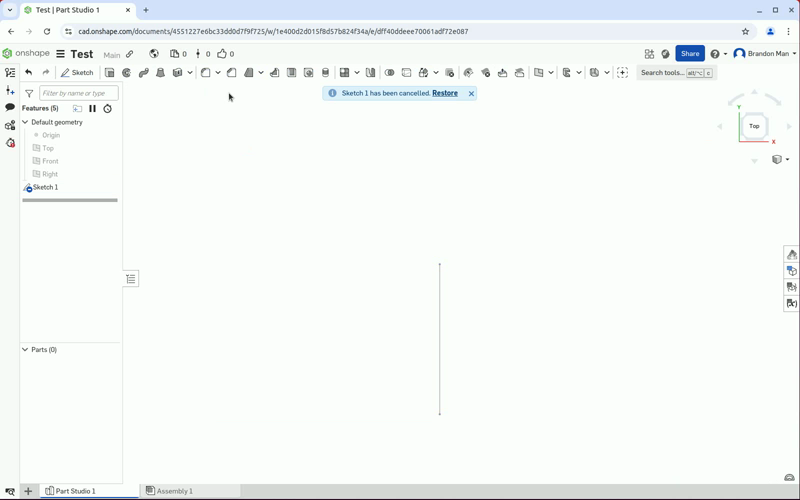
key(shift+s)
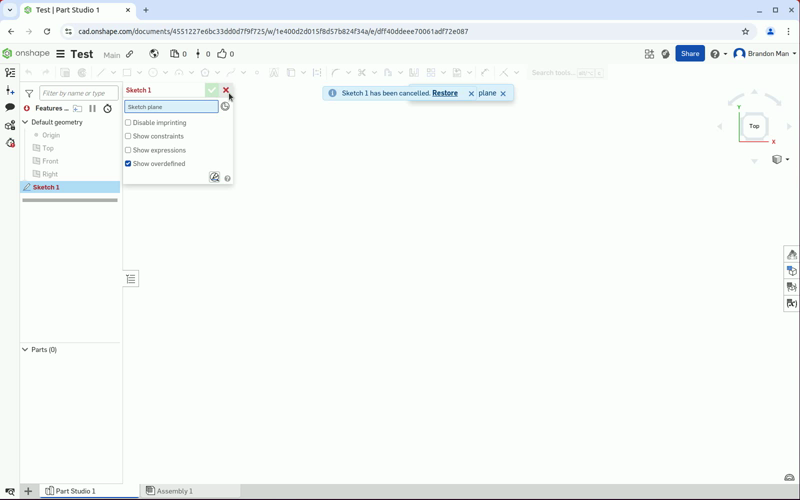
mouse_move(73, 150)
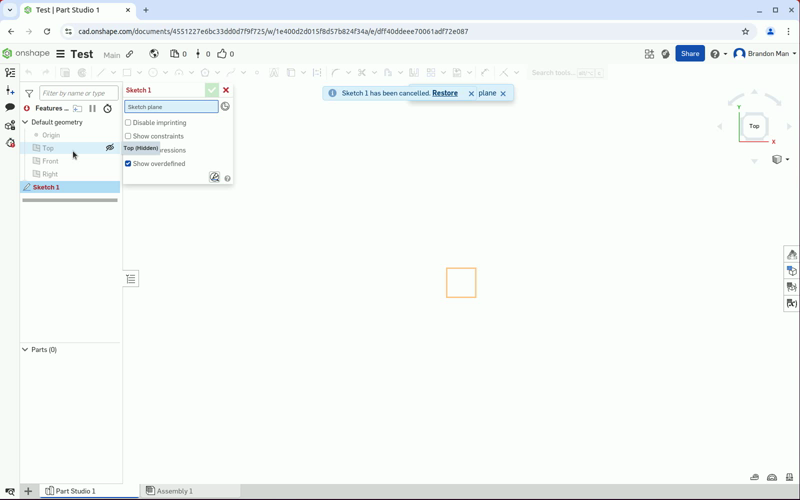
click(73, 150)
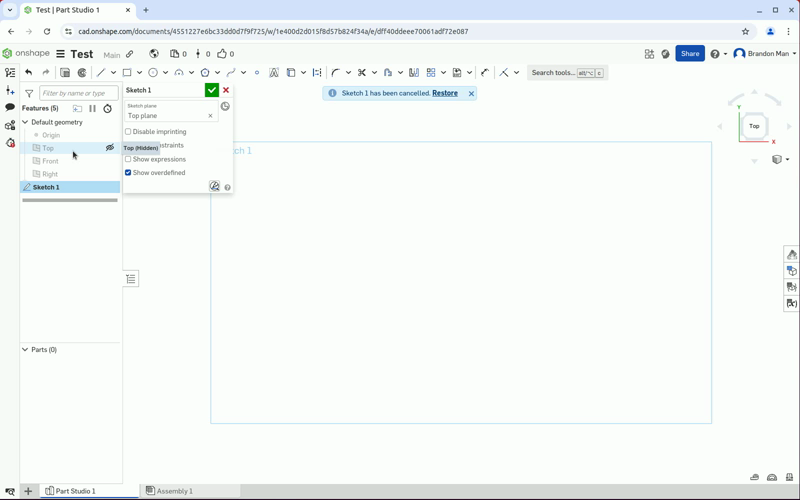
mouse_move(73, 352)
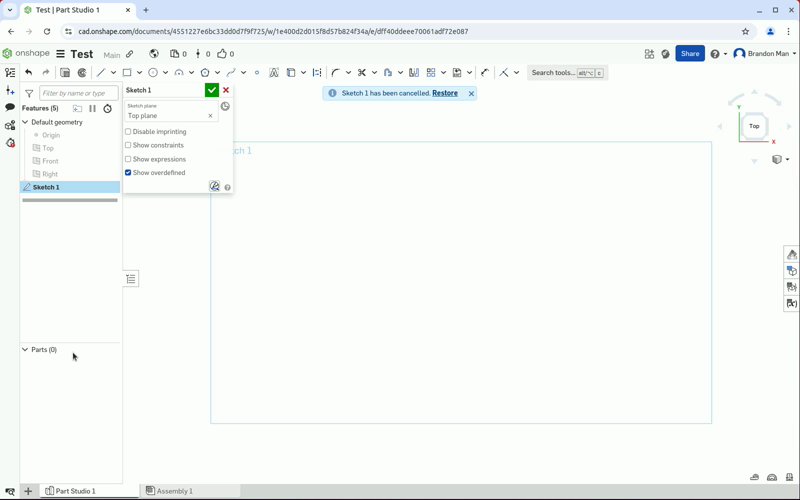
key(y)
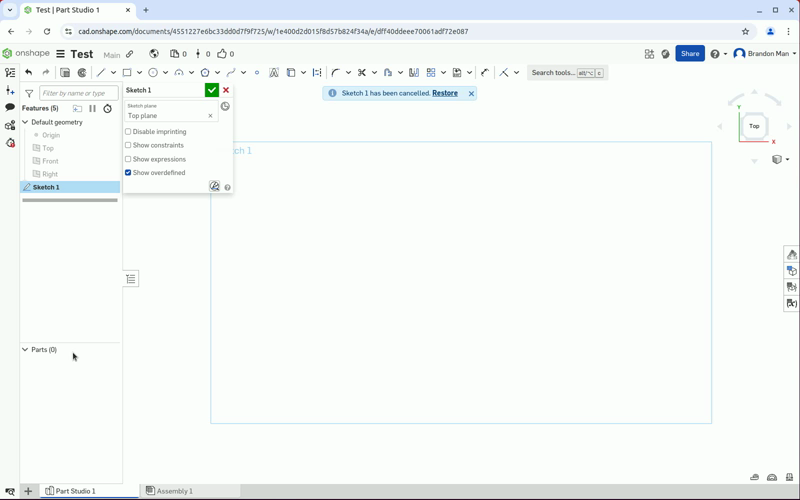
key(l)
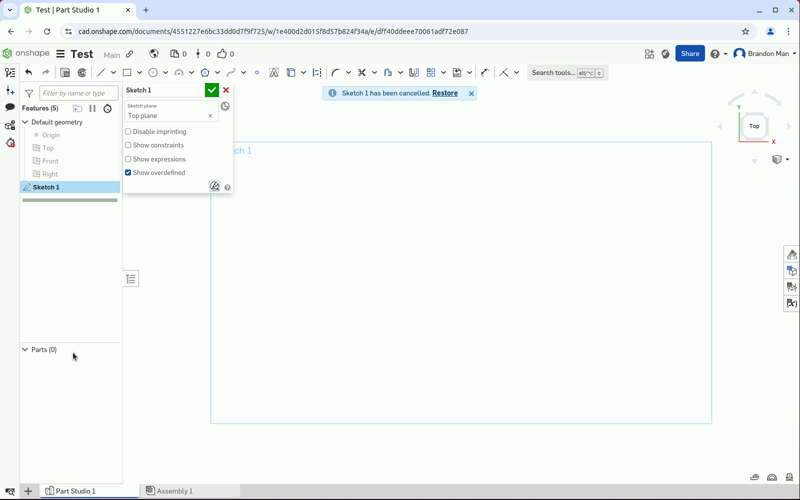
key_down(shift)
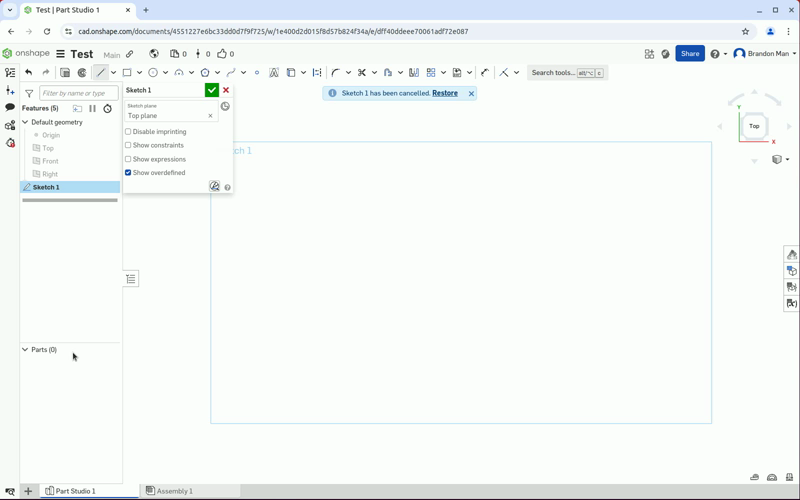
mouse_move(348, 282)
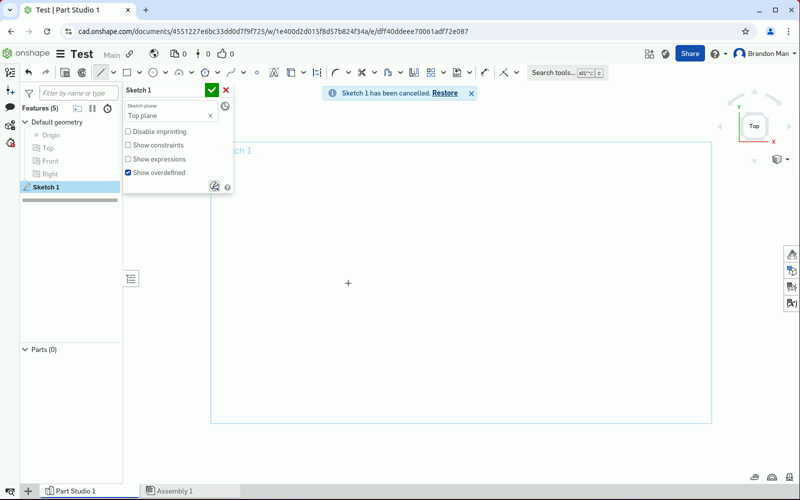
click(348, 282)
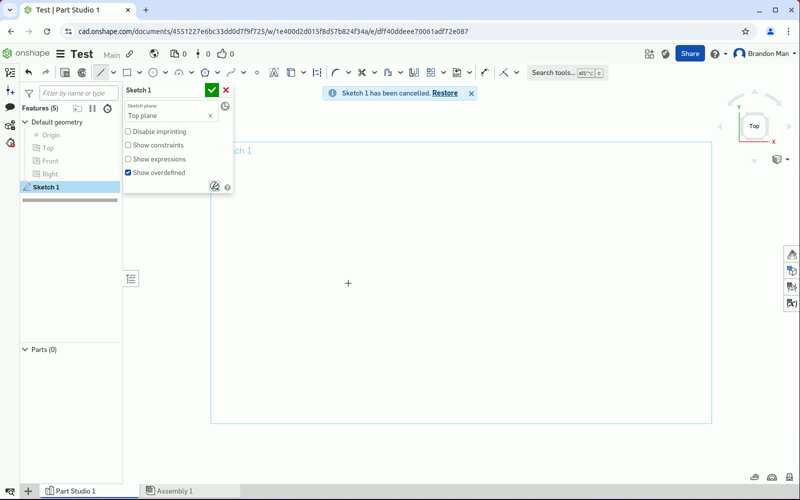
key_up(shift)
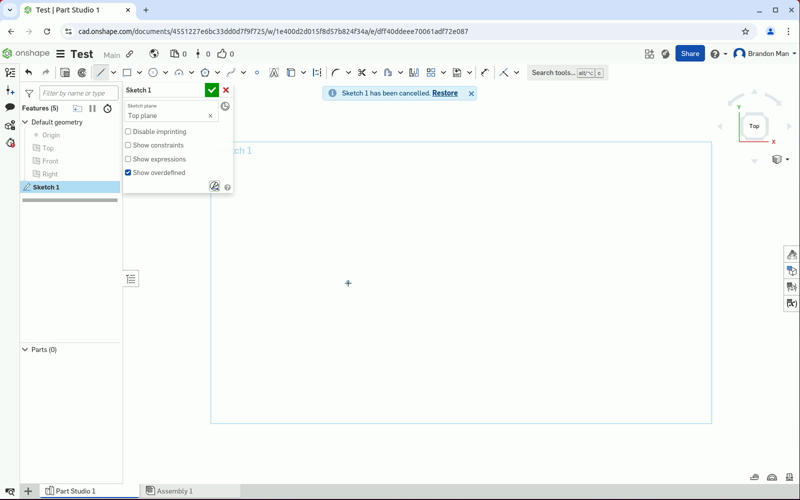
key_down(shift)
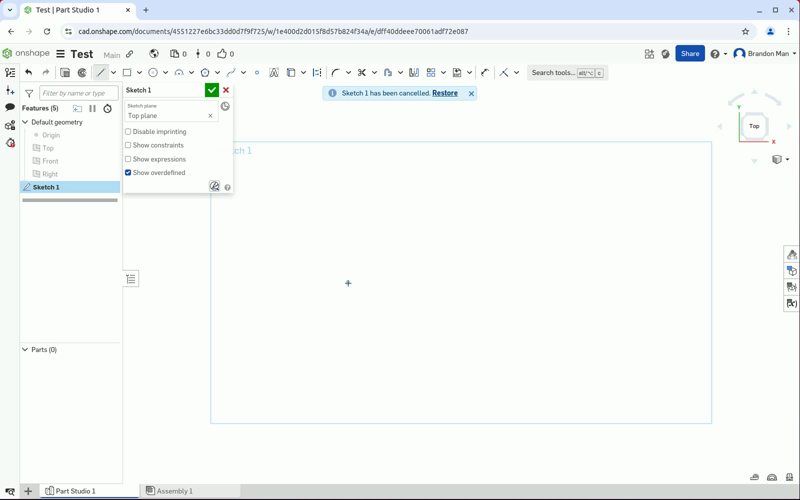
mouse_move(460, 282)
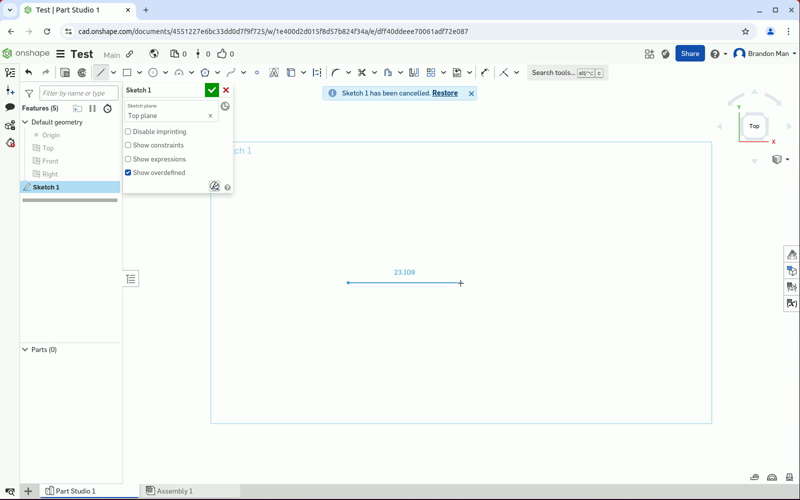
click(460, 282)
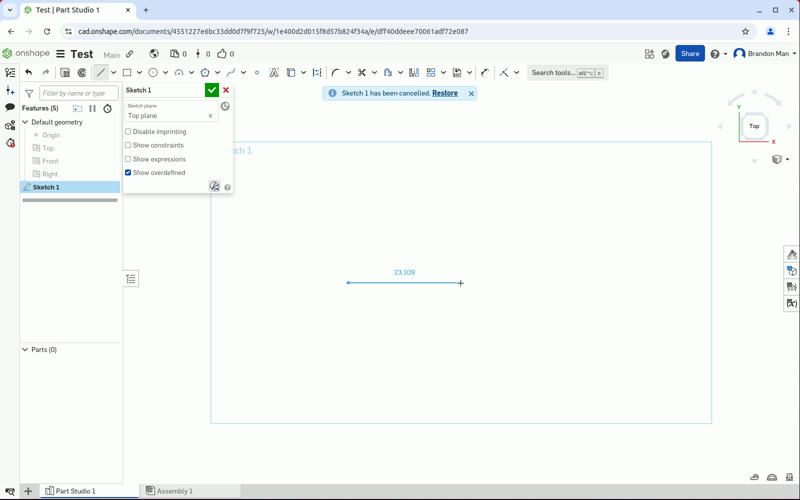
key_up(shift)
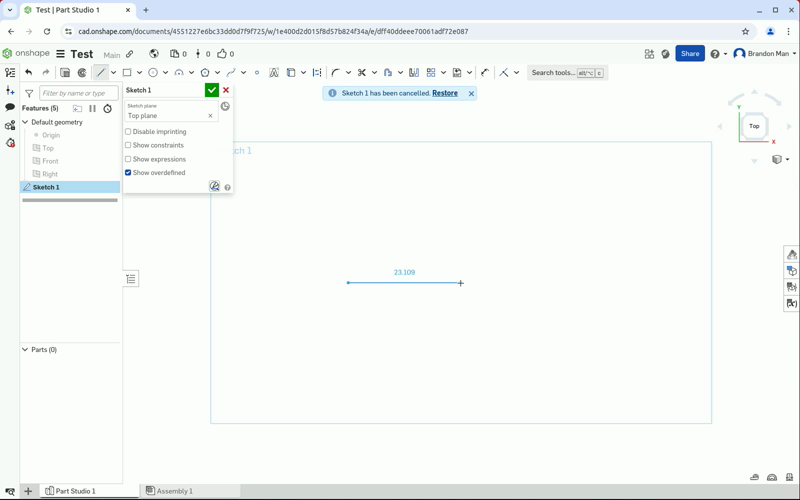
key_down(shift)
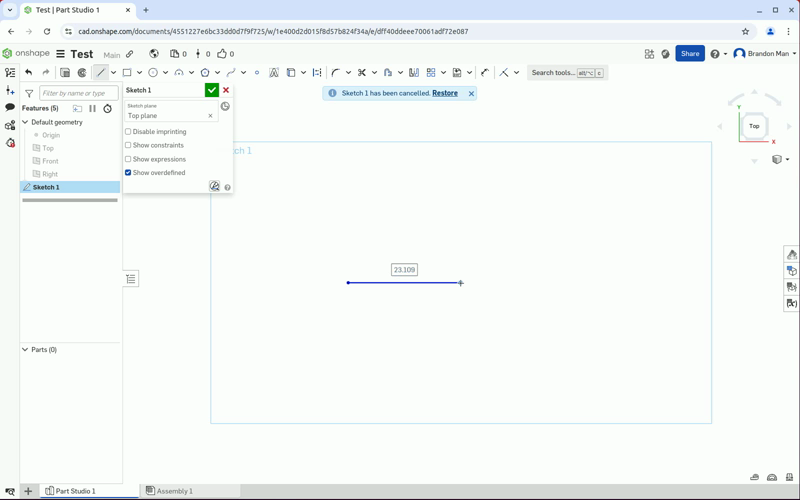
mouse_move(460, 171)
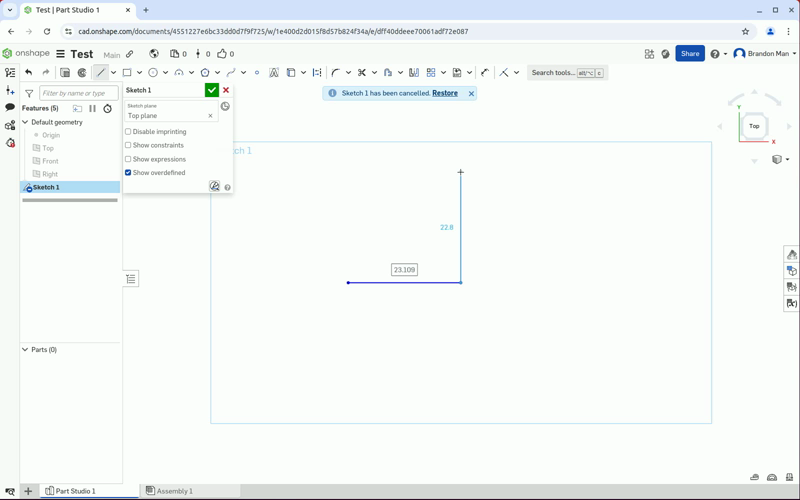
click(460, 171)
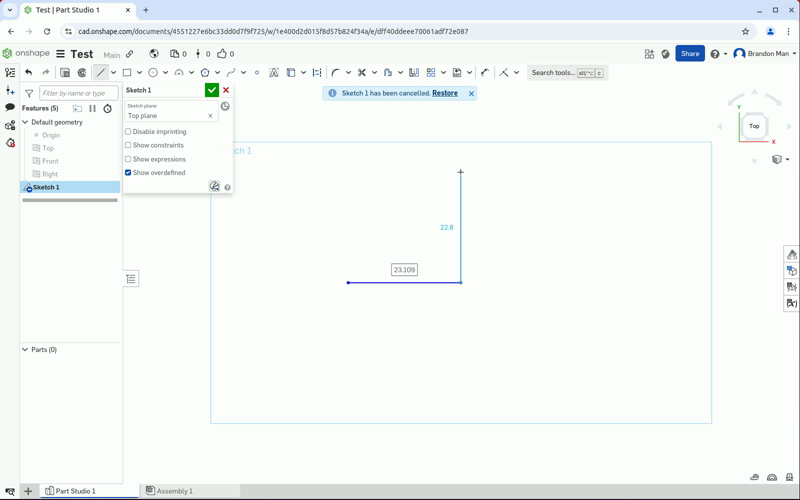
key_up(shift)
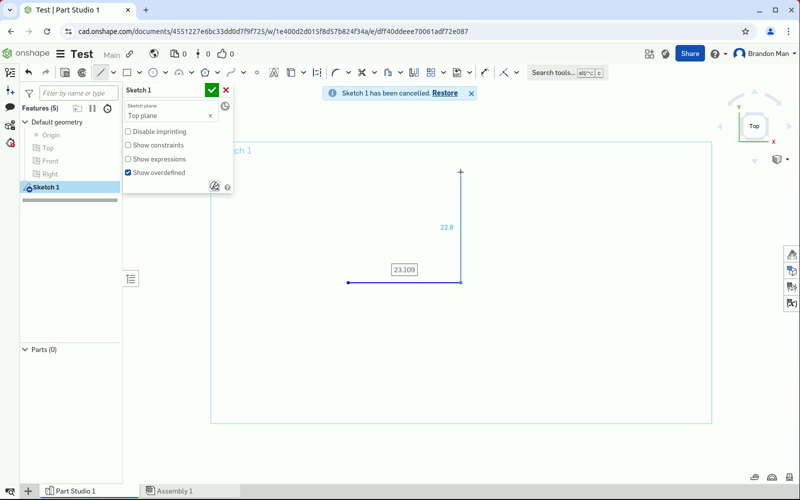
key_down(shift)
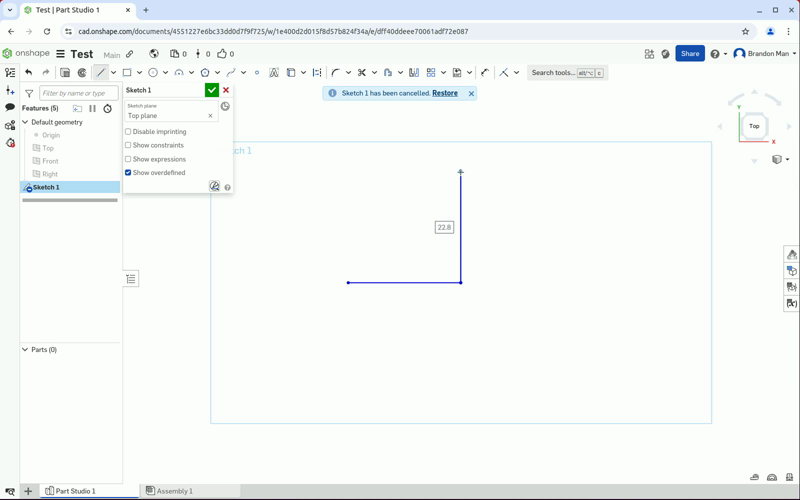
mouse_move(348, 171)
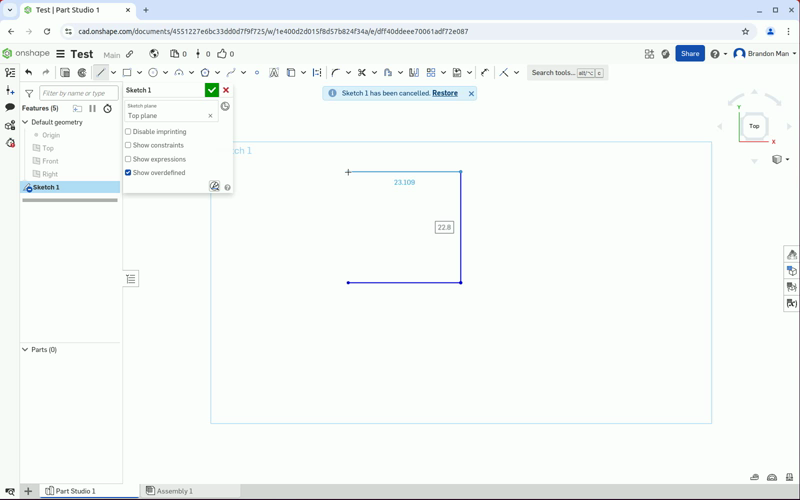
click(348, 171)
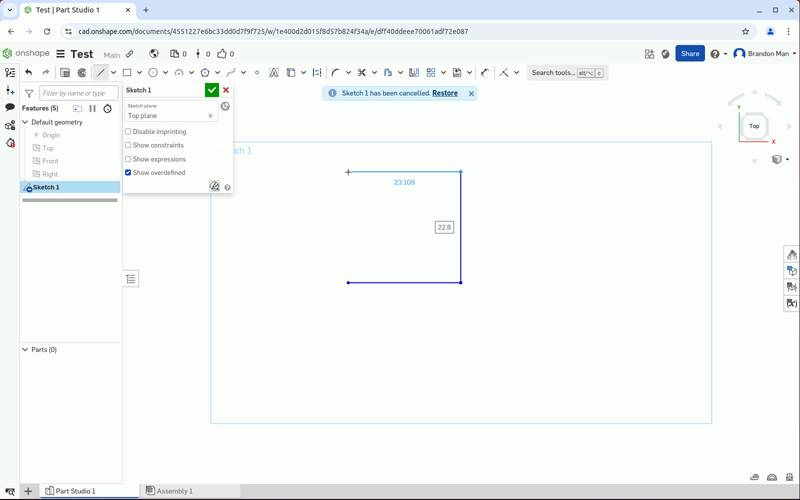
key_up(shift)
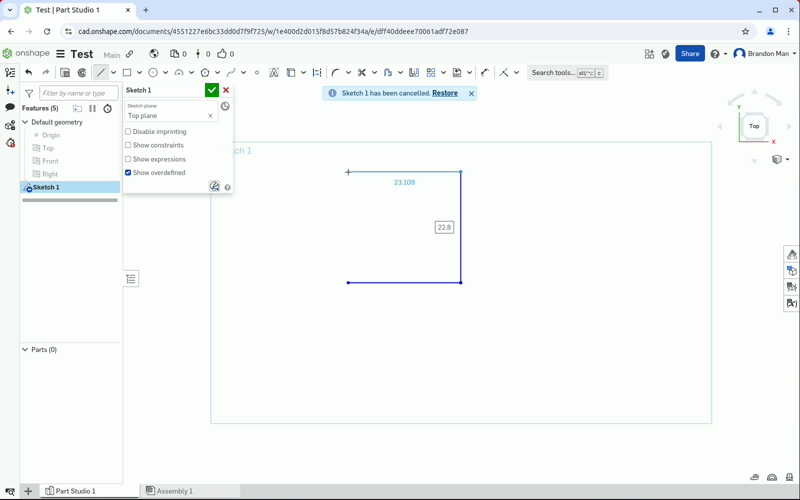
key_down(shift)
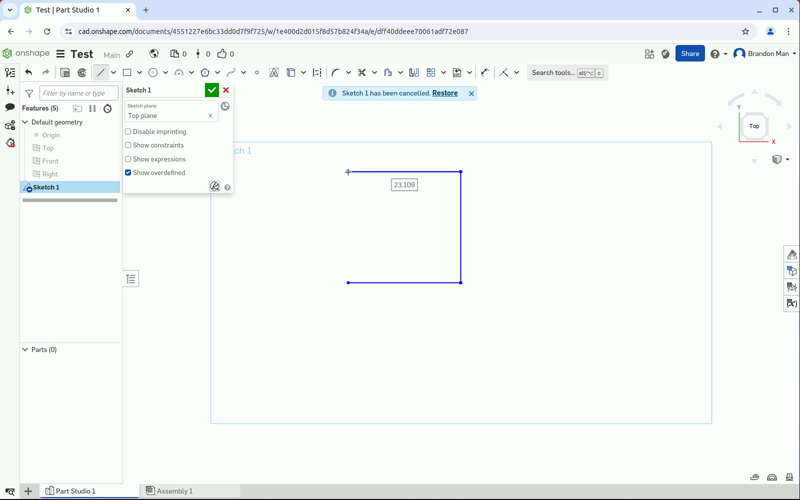
mouse_move(348, 282)
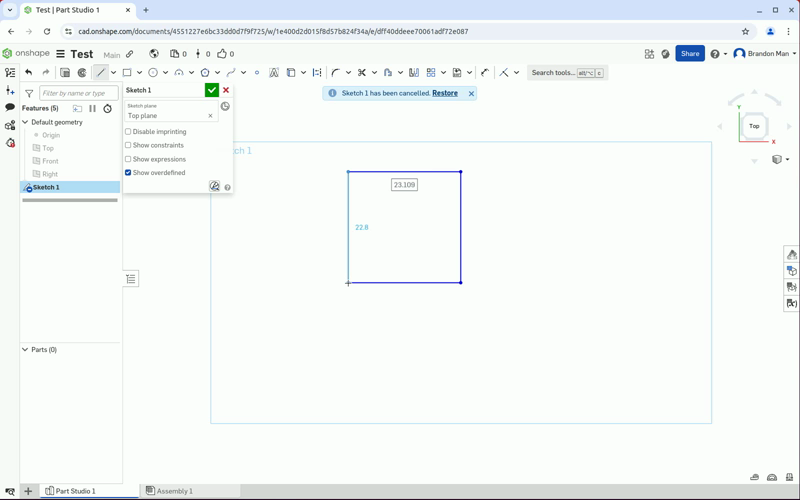
key_up(shift)
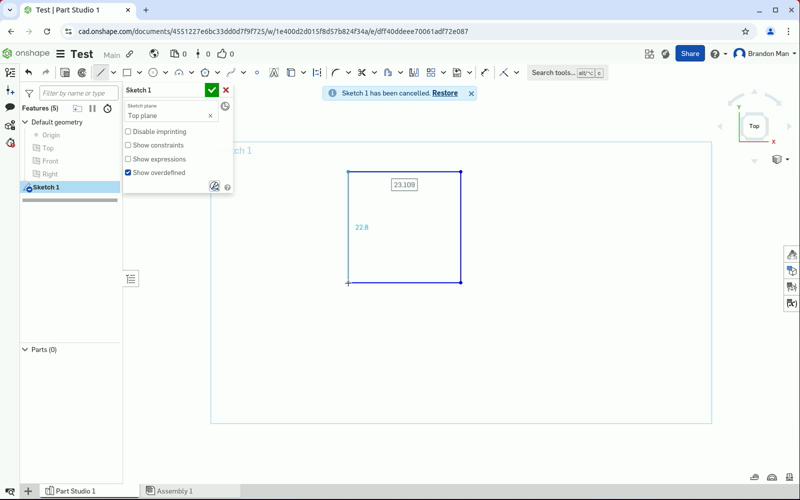
click(348, 282)
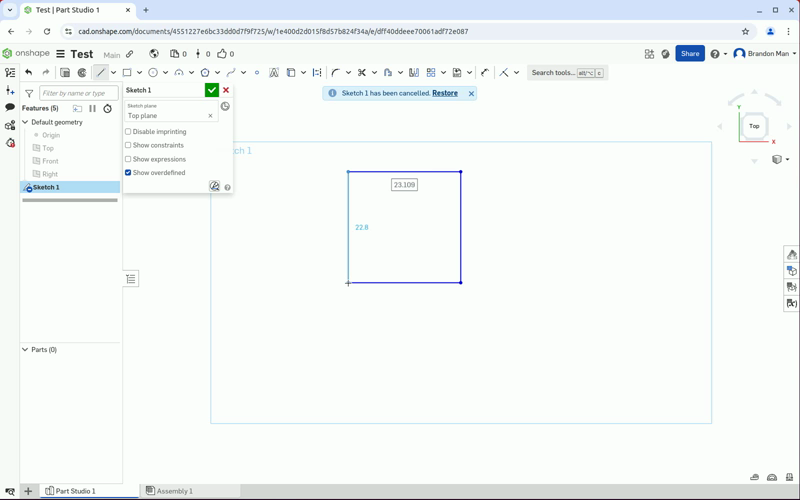
key(esc)
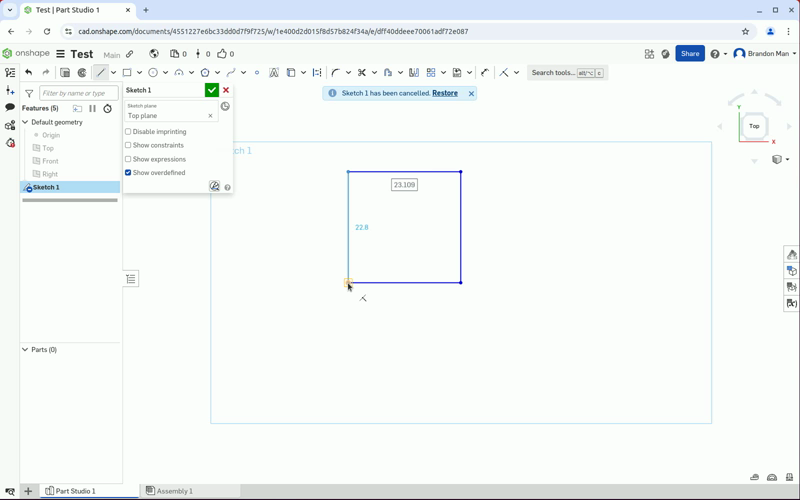
mouse_move(370, 184)
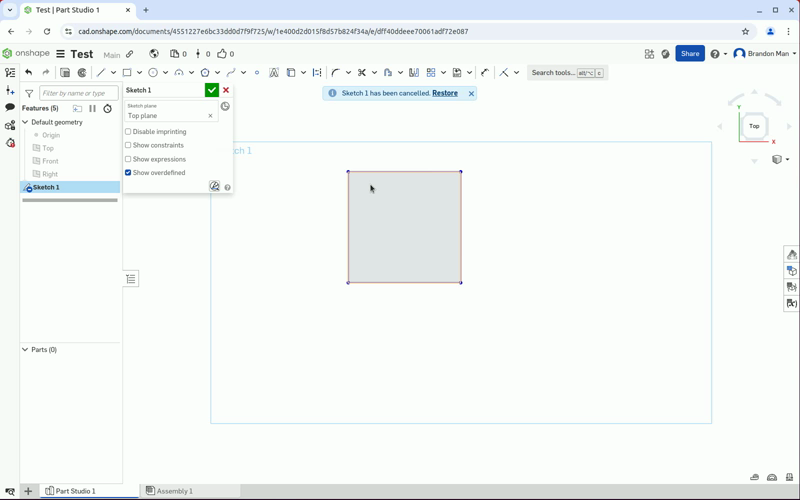
click(370, 184)
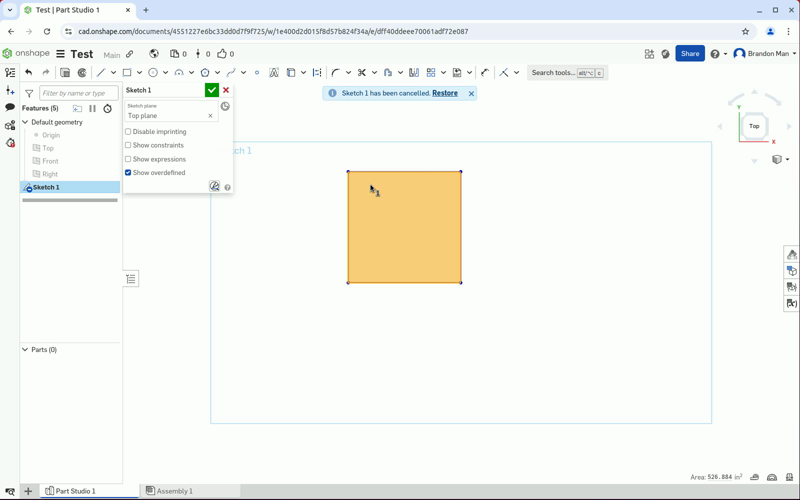
mouse_move(73, 352)
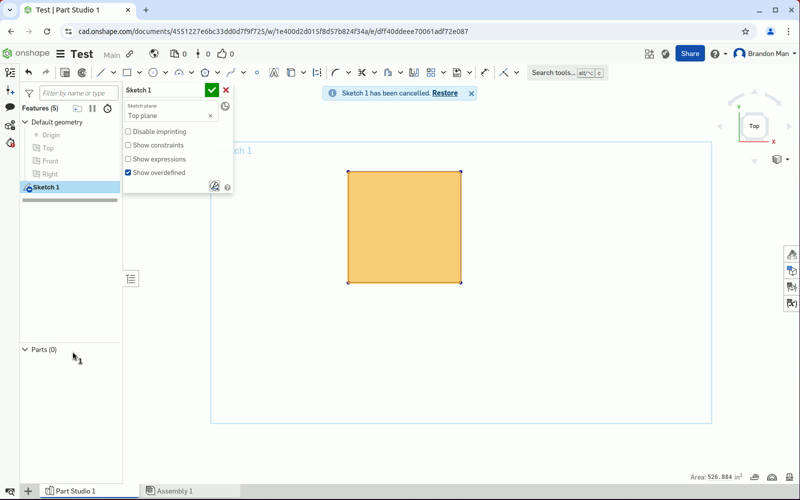
key(shift+y)
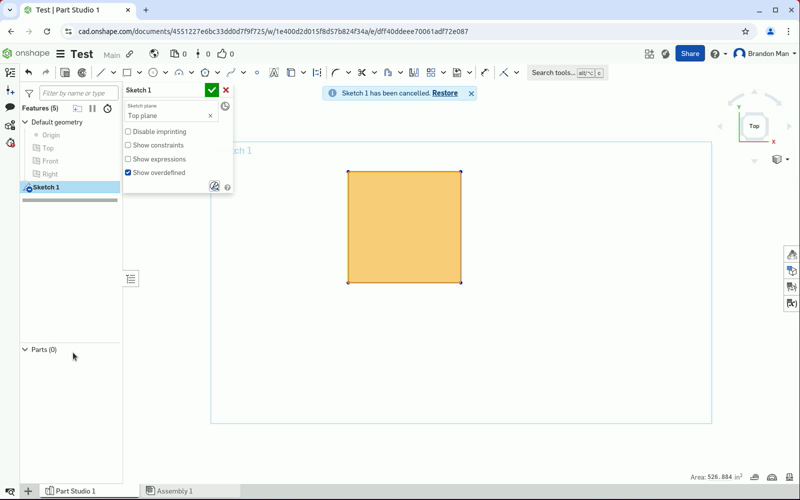
key(shift+e)
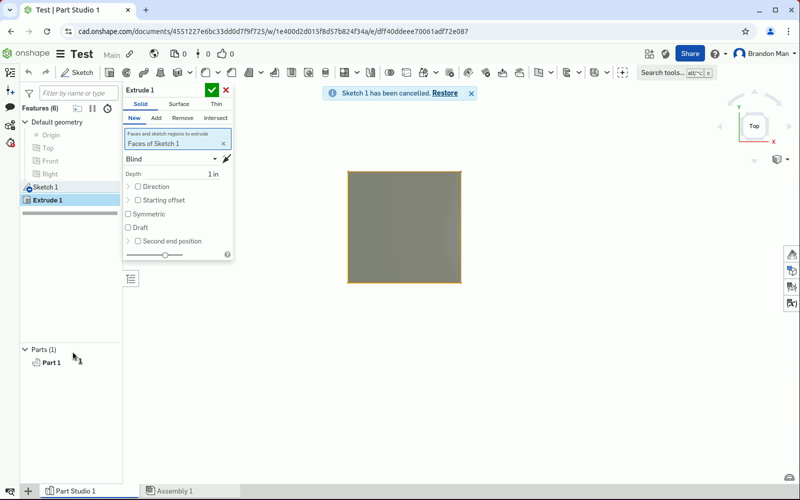
mouse_move(143, 106)
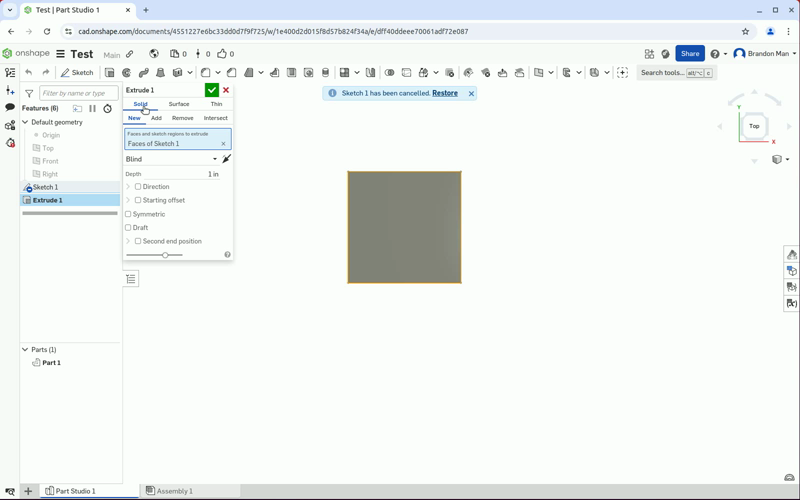
click(143, 106)
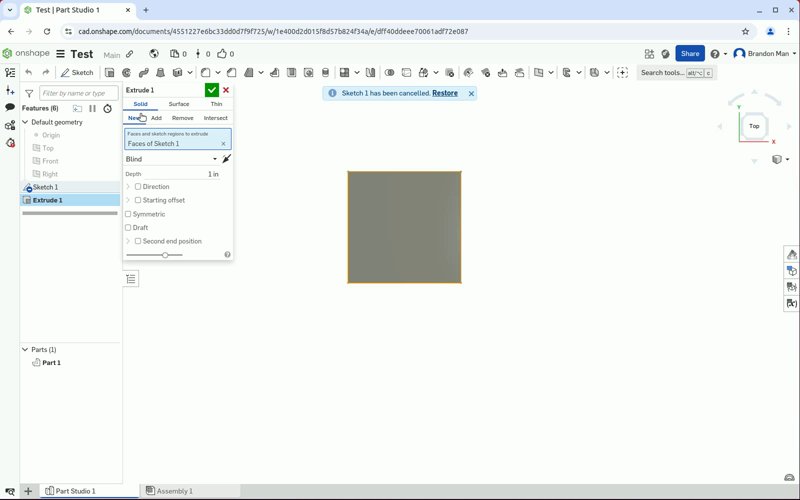
mouse_move(137, 120)
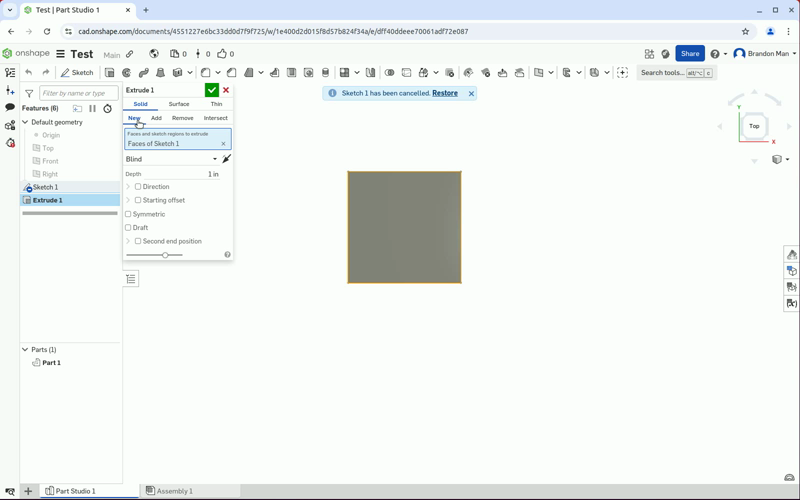
click(137, 120)
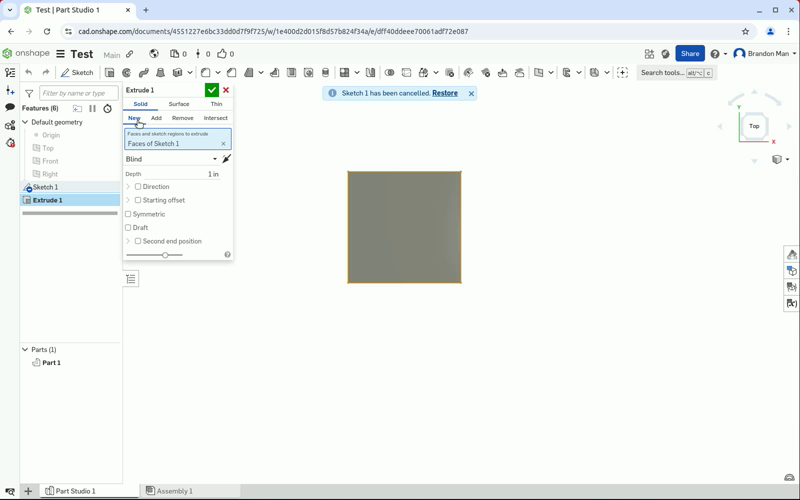
key(tab, 4)
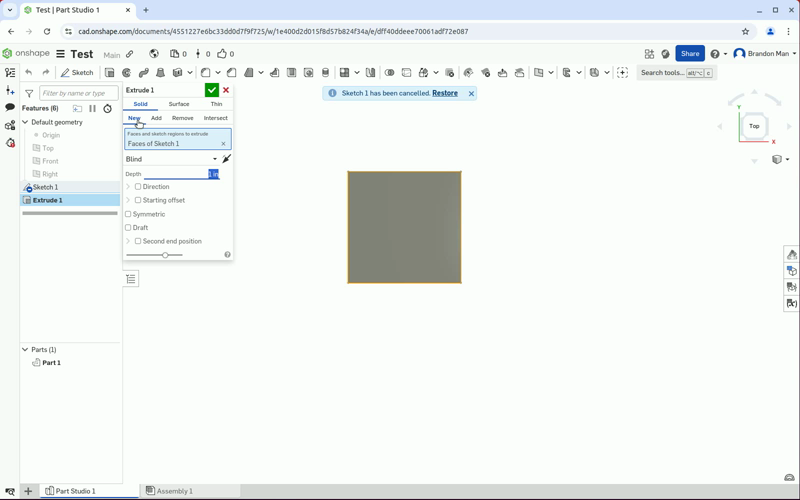
text(23.108)
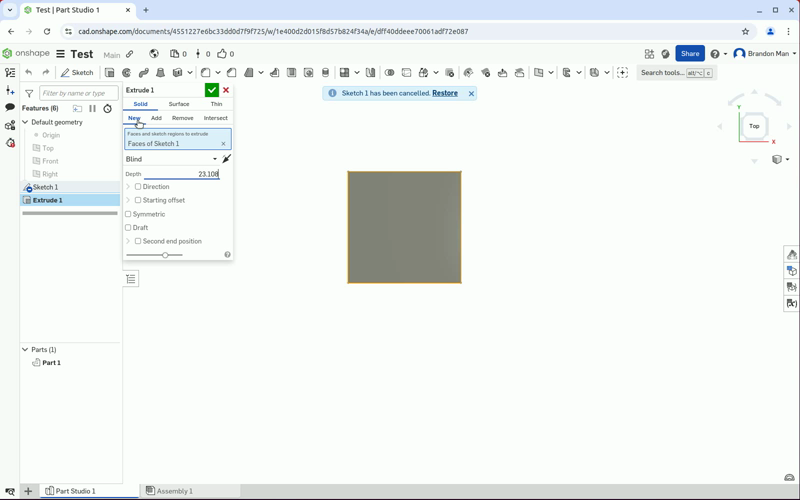
key(enter)
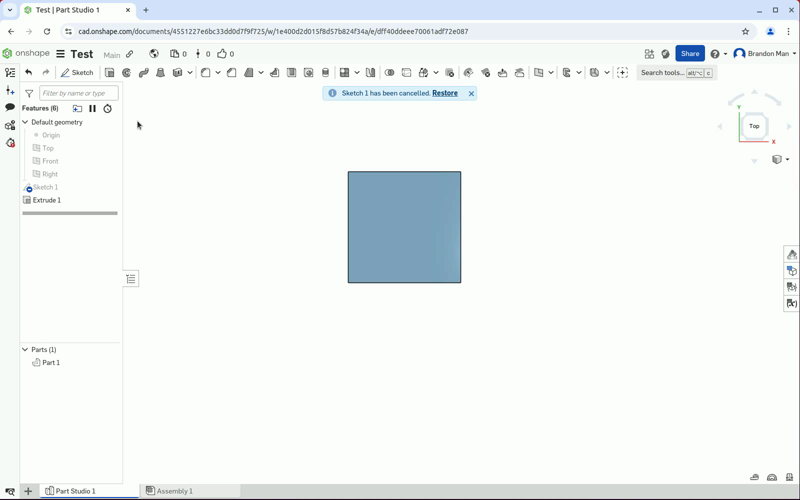
key(shift+h)
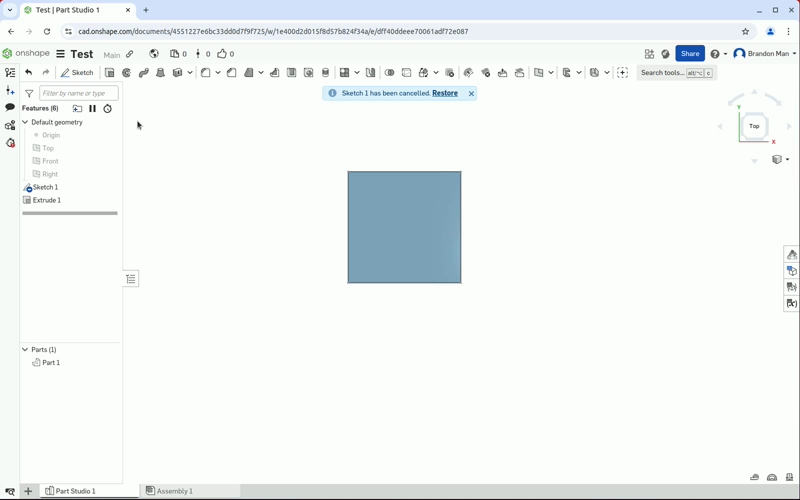
key(shift+h)
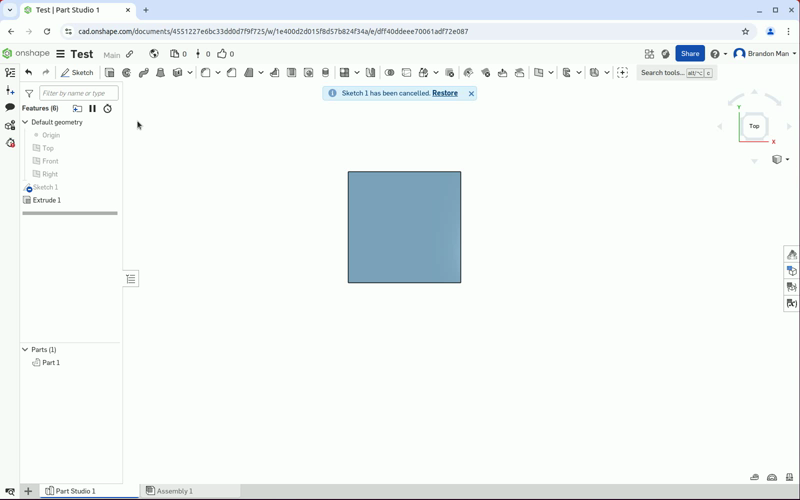
mouse_move(73, 189)
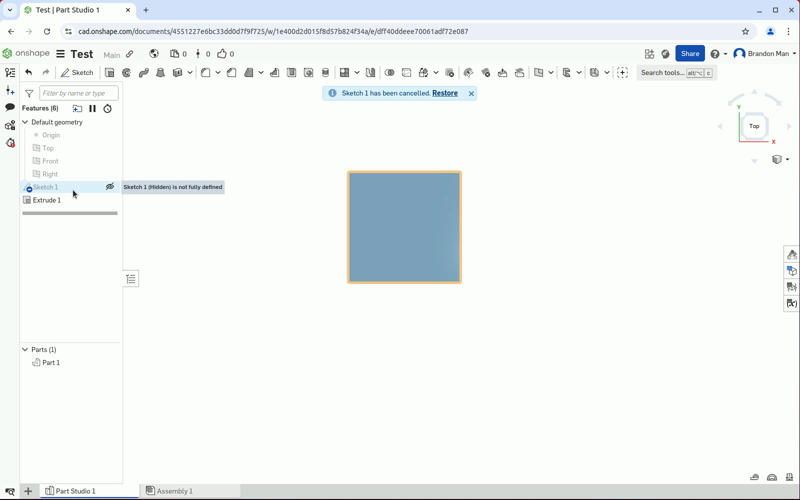
click(73, 189)
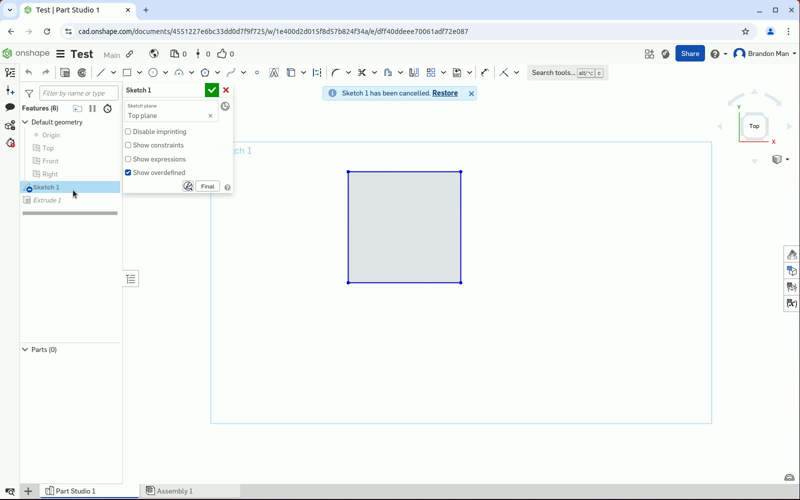
mouse_move(229, 92)
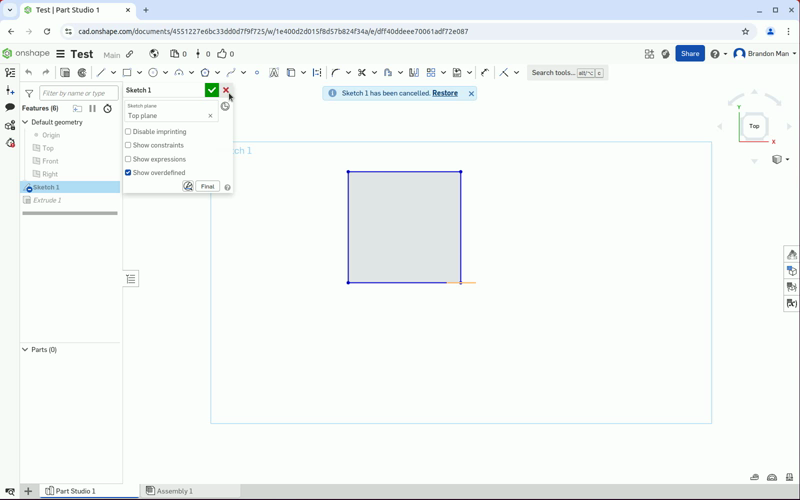
click(229, 92)
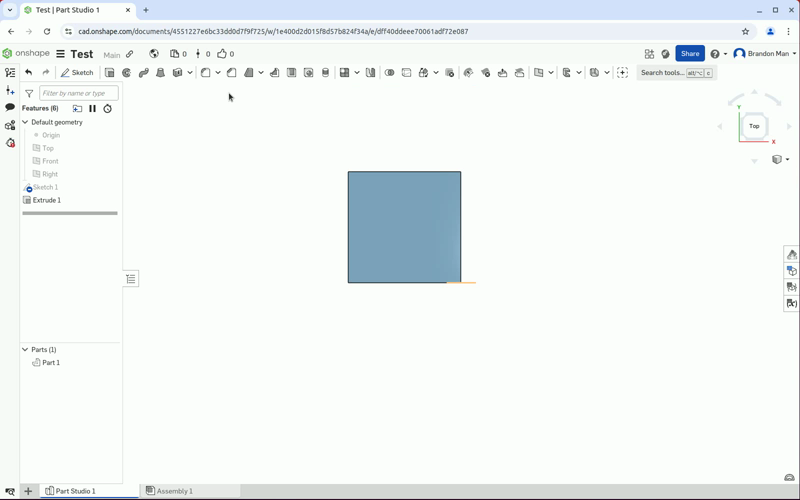
mouse_move(541, 75)
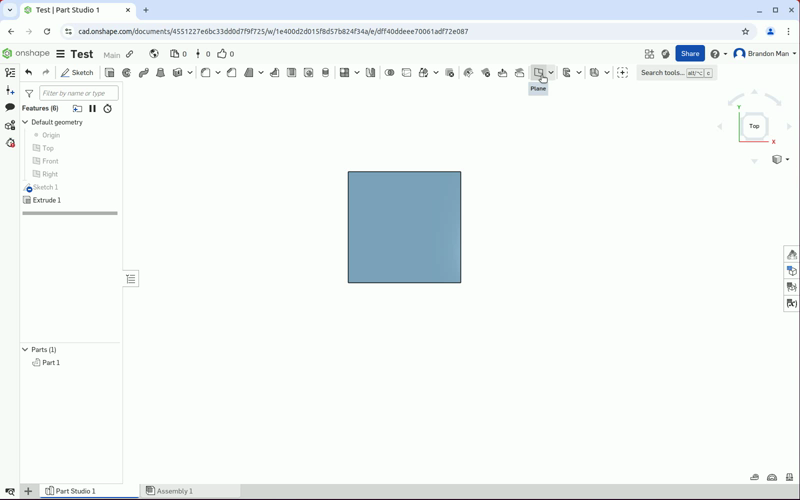
click(541, 75)
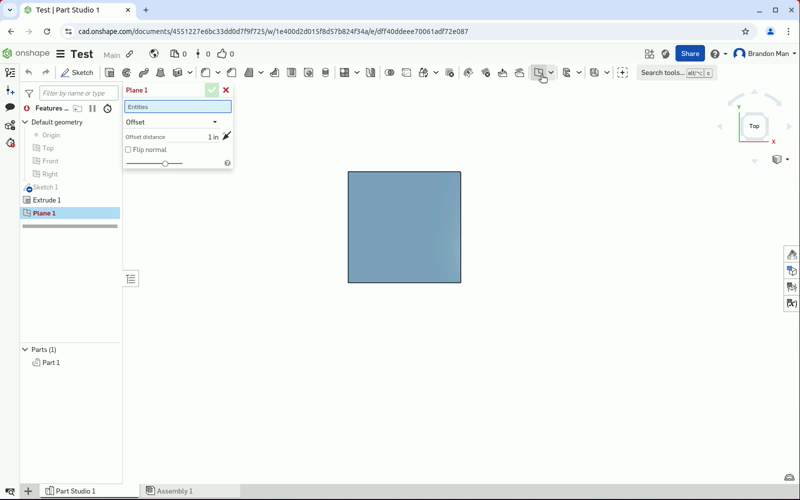
mouse_move(73, 150)
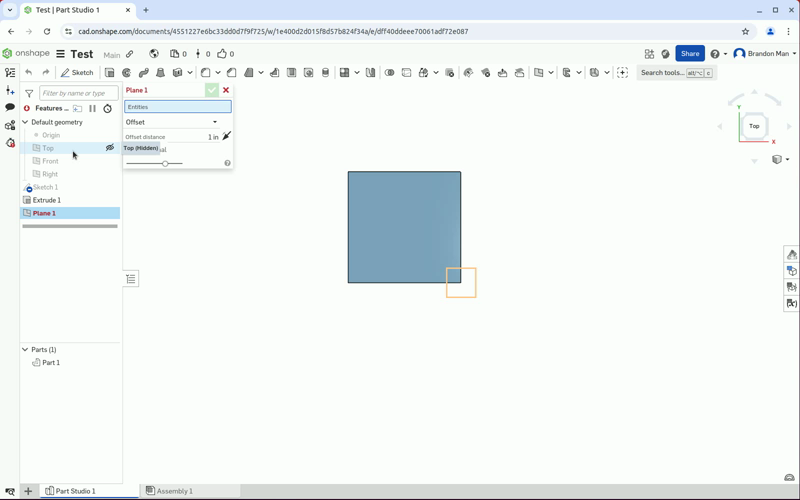
click(73, 150)
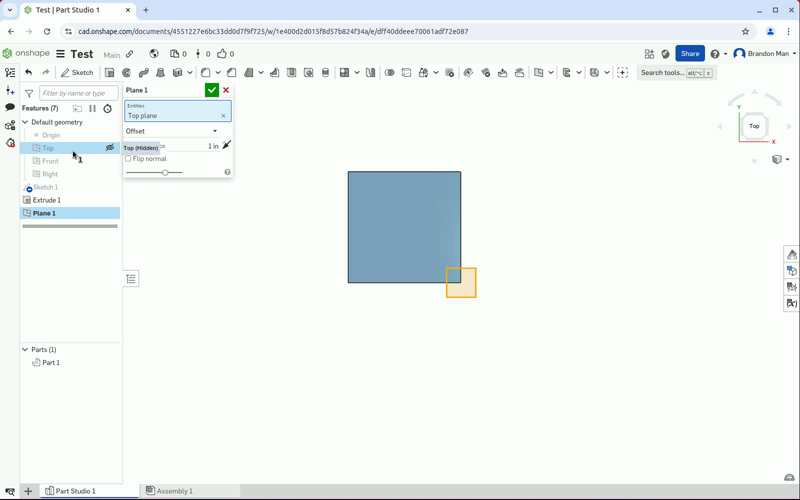
key(tab, 2)
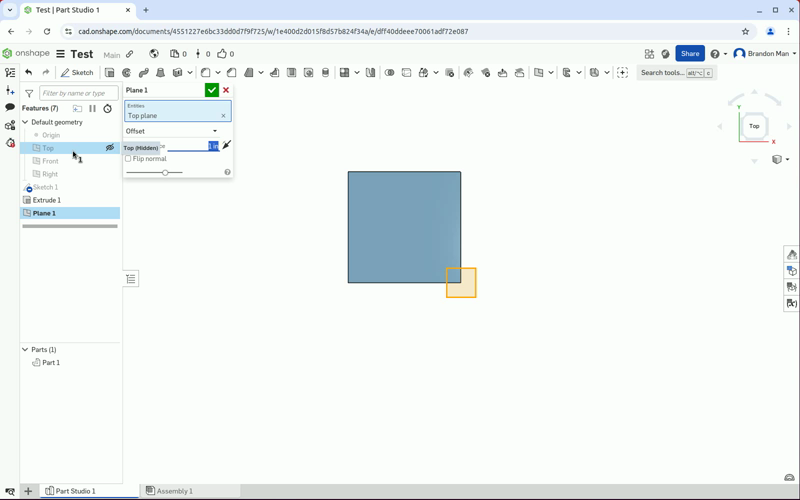
text(23.108)
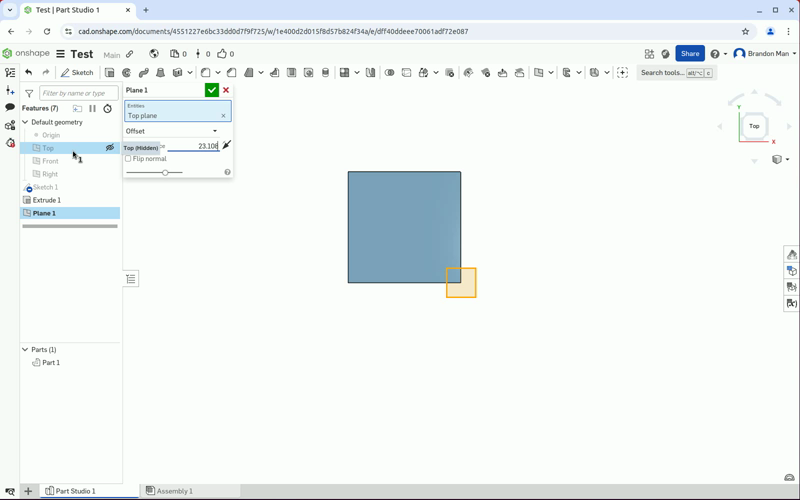
key(enter, 2)
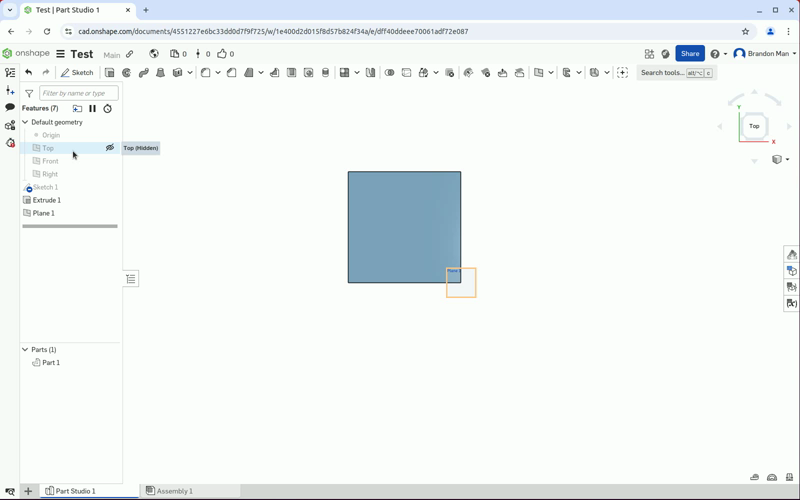
key(shift+s)
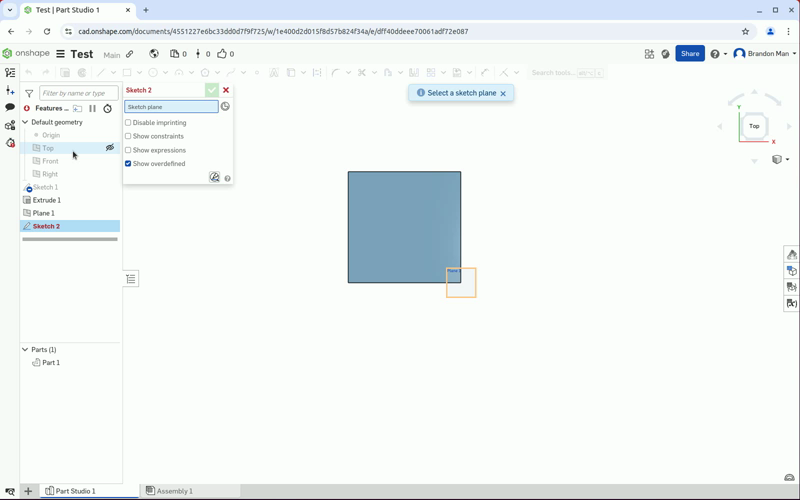
mouse_move(73, 215)
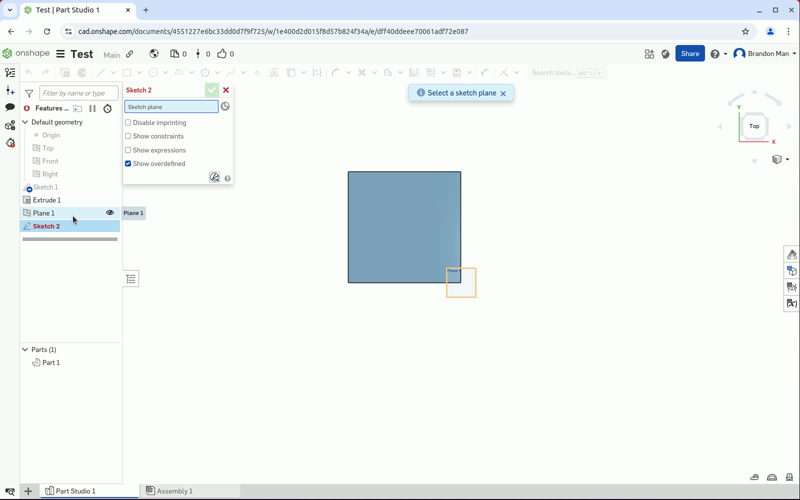
click(73, 215)
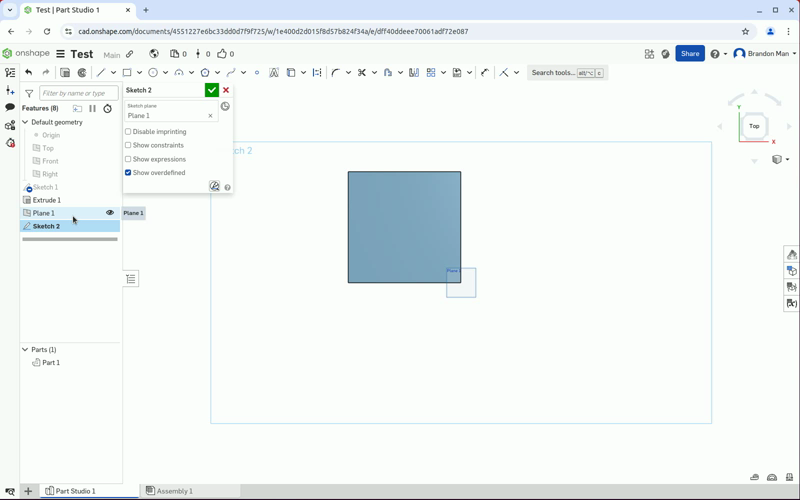
mouse_move(73, 352)
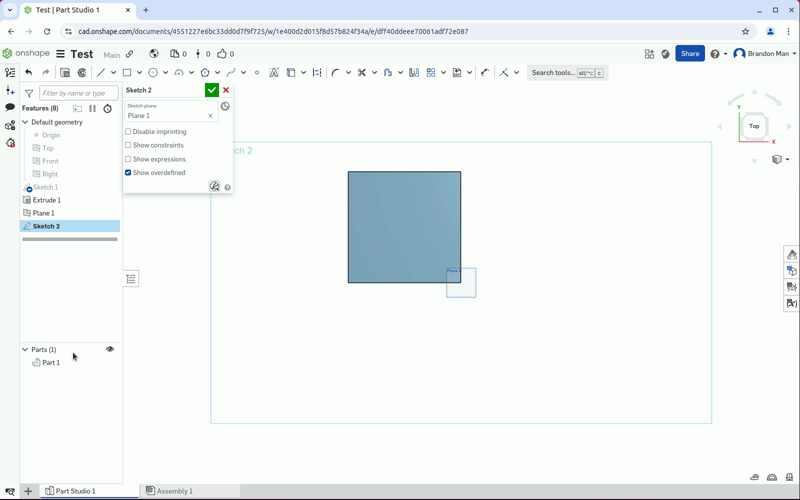
key(y)
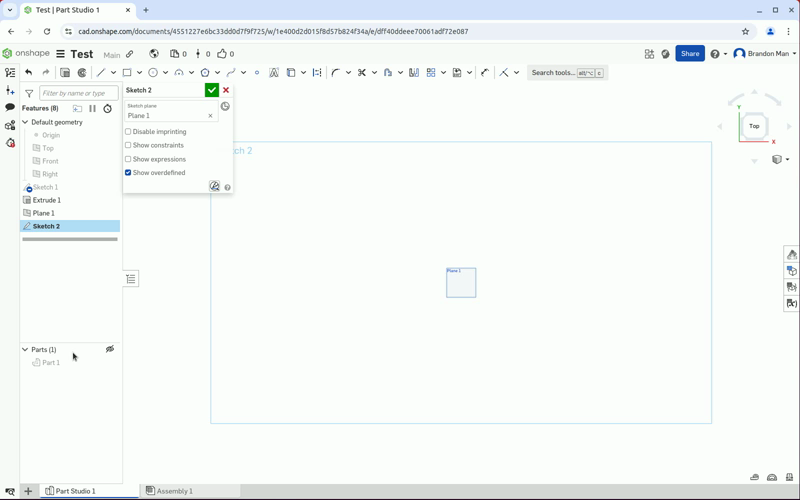
key(l)
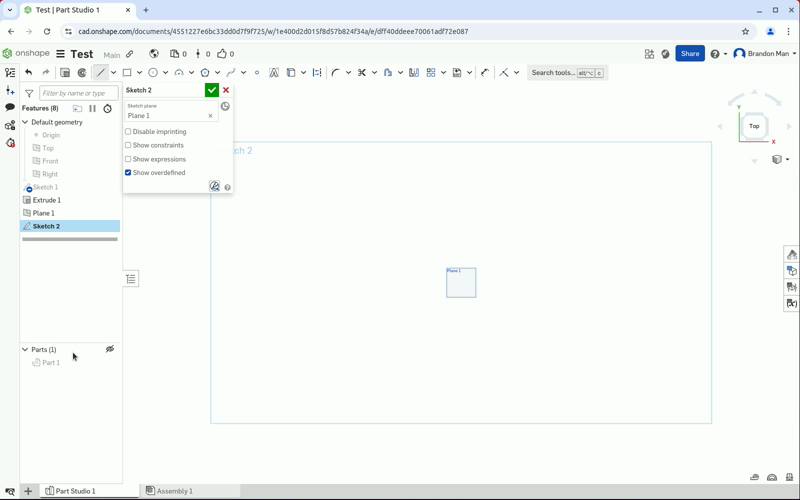
key_down(shift)
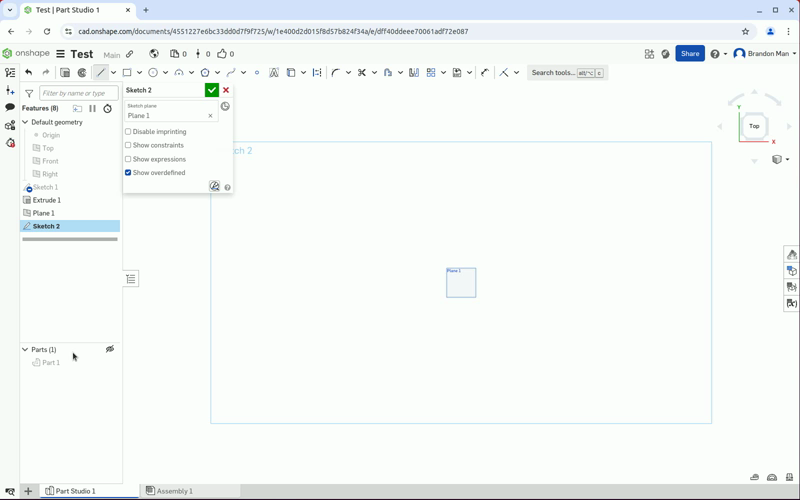
mouse_move(348, 171)
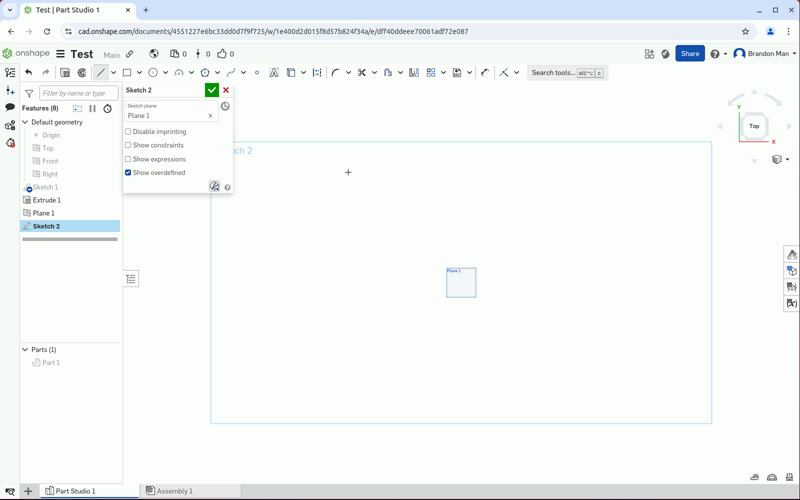
click(348, 171)
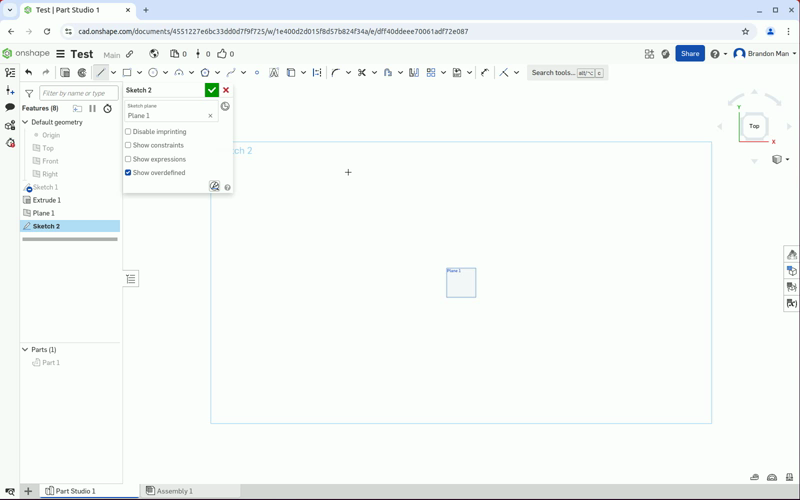
key_up(shift)
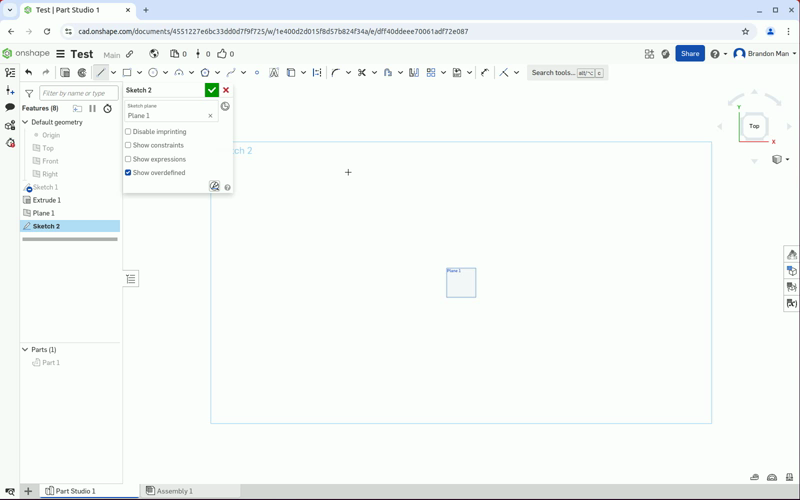
key_down(shift)
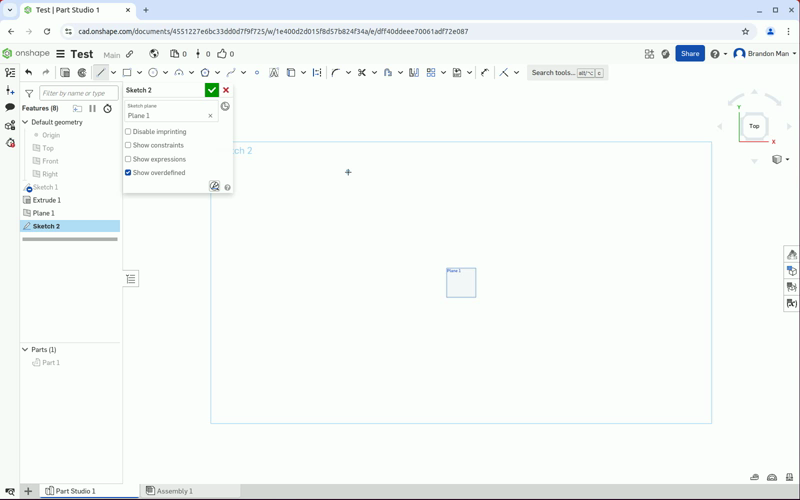
mouse_move(460, 282)
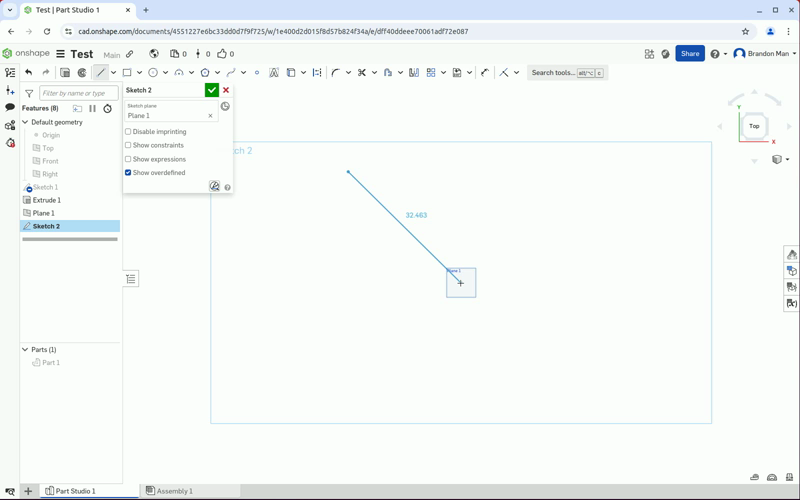
click(460, 282)
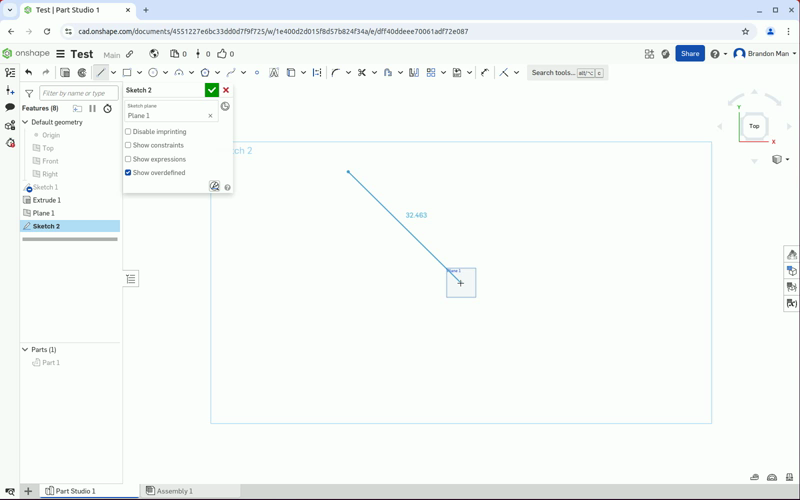
key_up(shift)
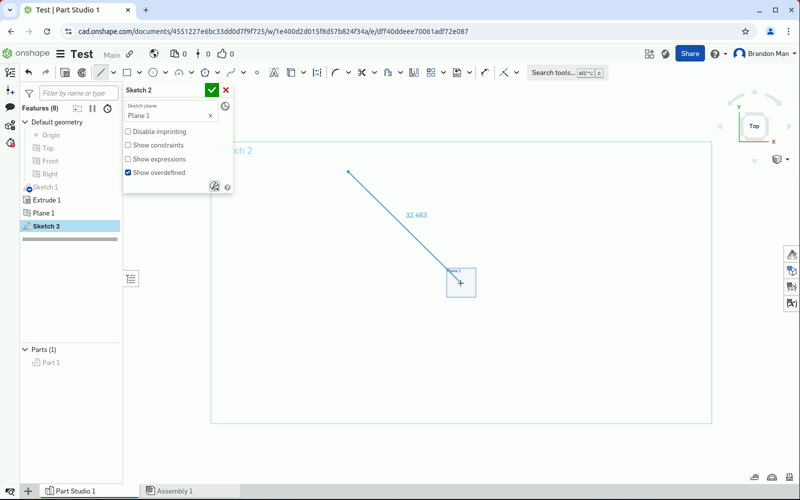
key_down(shift)
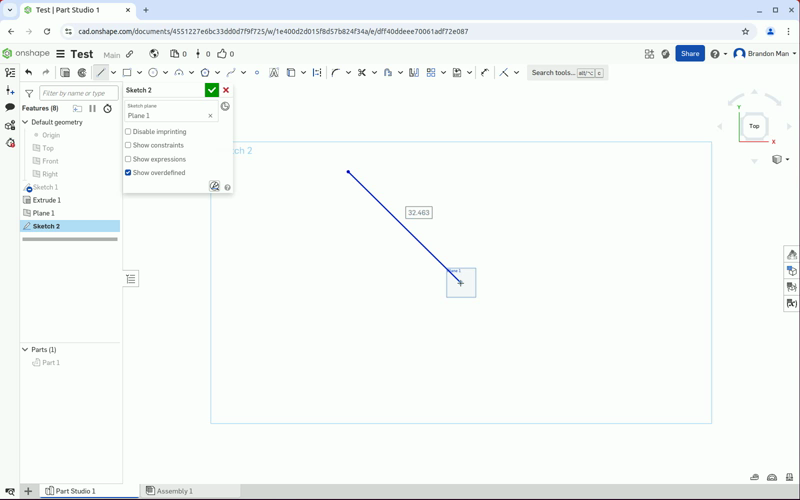
mouse_move(460, 171)
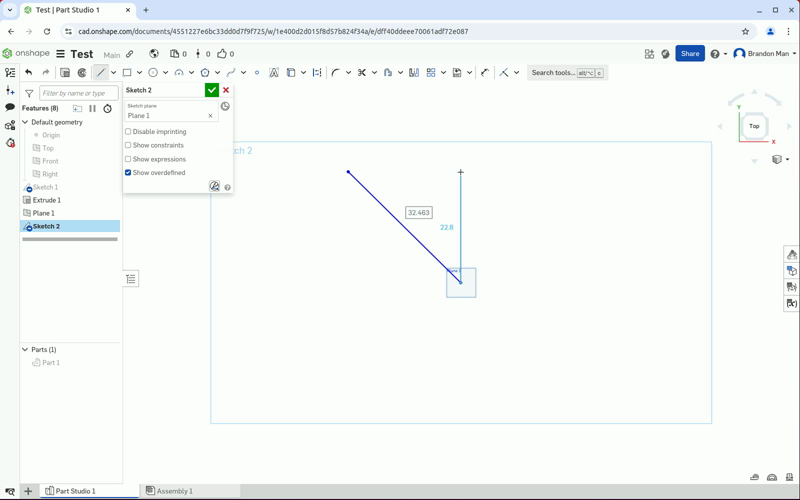
click(460, 171)
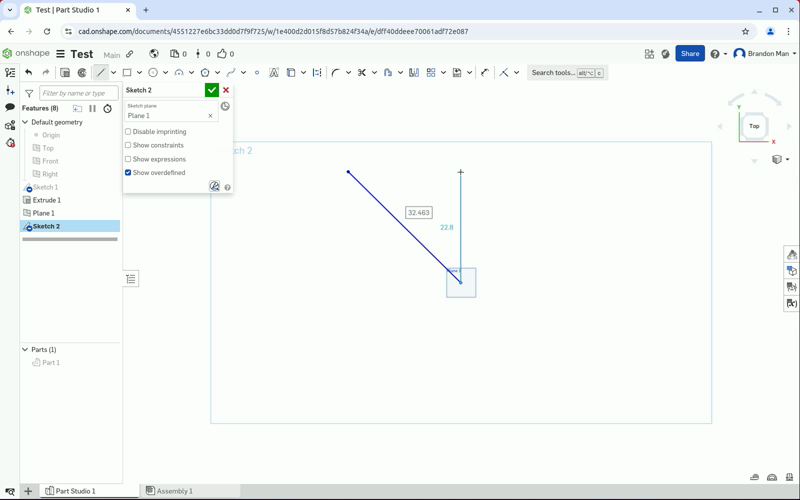
key_up(shift)
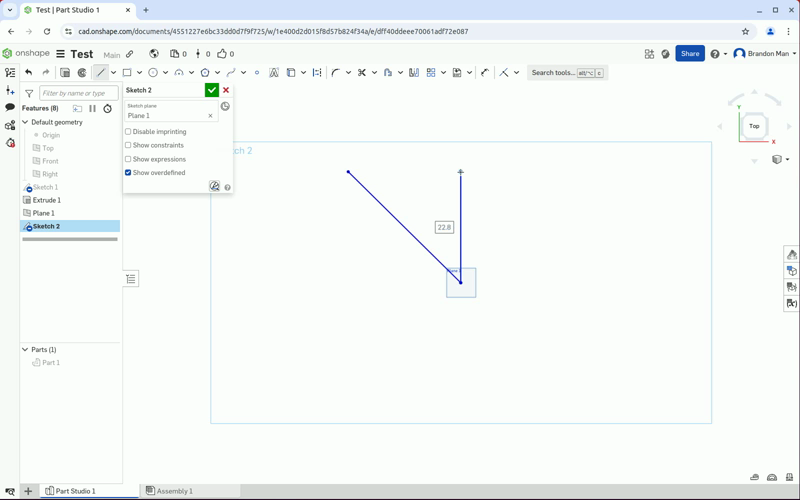
key_down(shift)
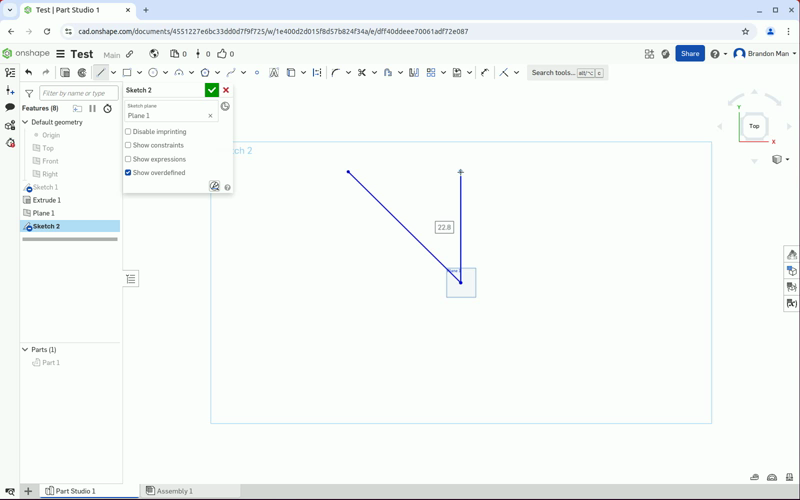
mouse_move(348, 171)
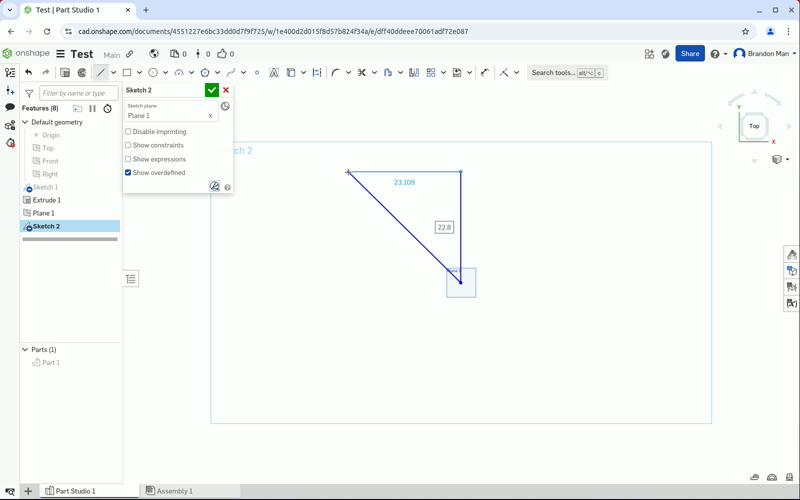
key_up(shift)
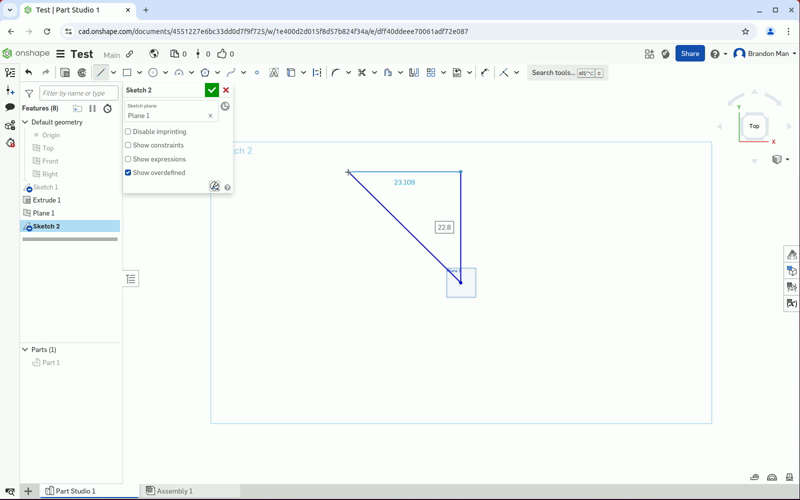
click(348, 171)
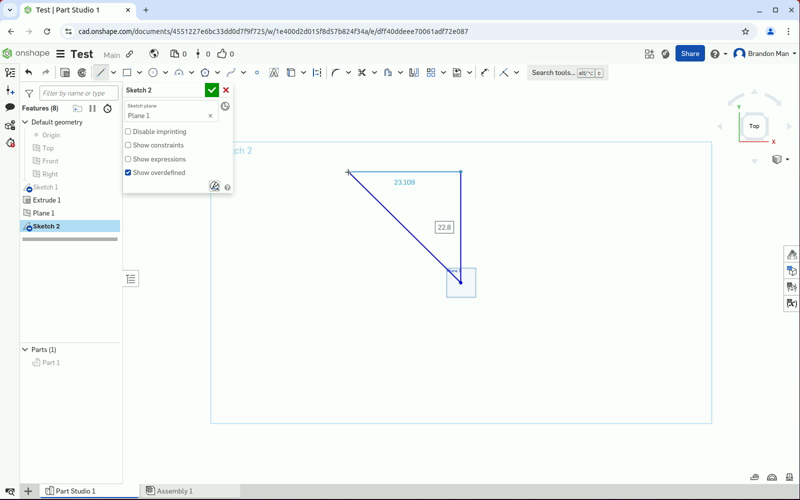
key(esc)
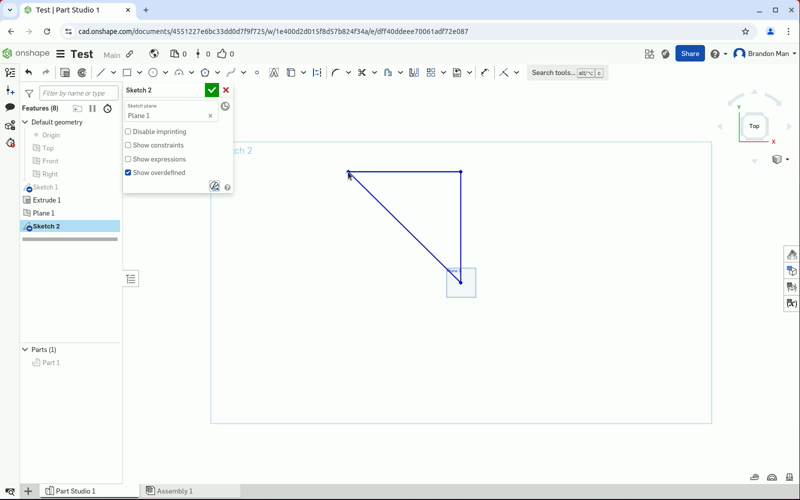
mouse_move(427, 207)
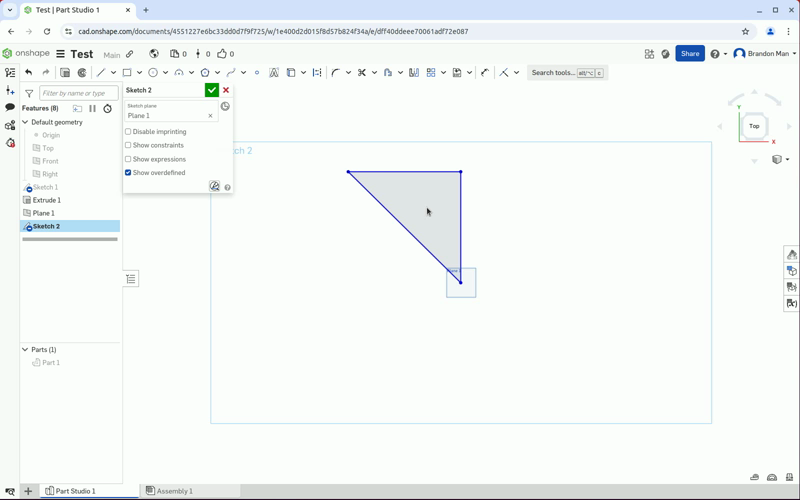
click(427, 207)
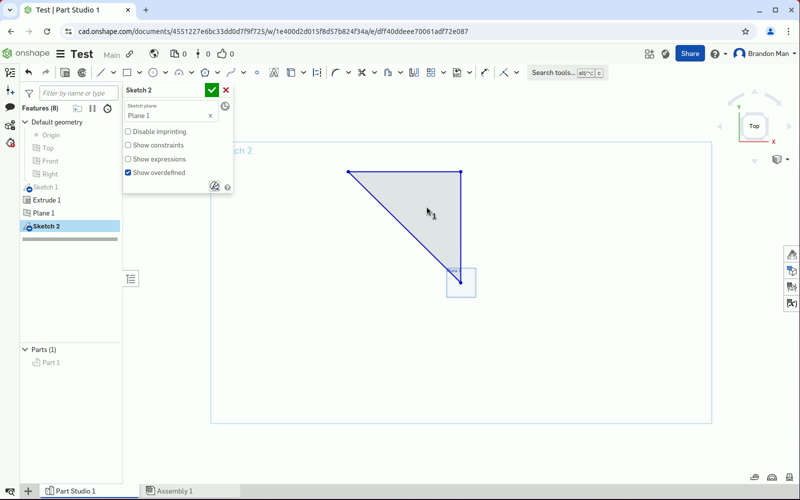
mouse_move(73, 352)
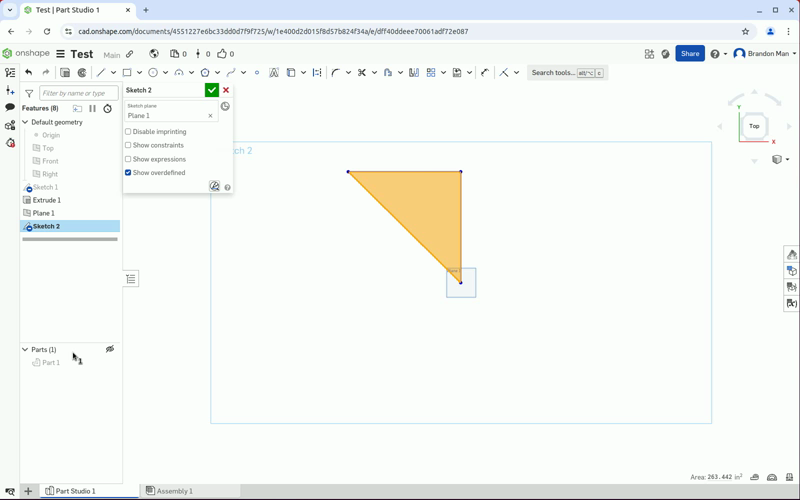
key(shift+y)
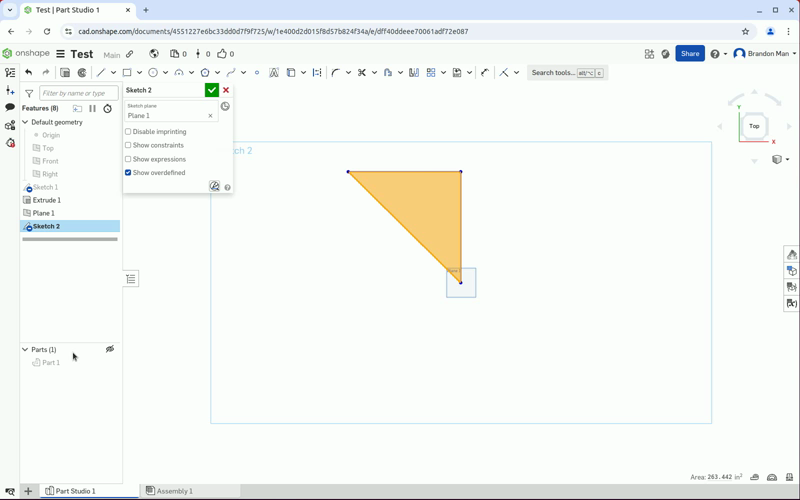
key(shift+e)
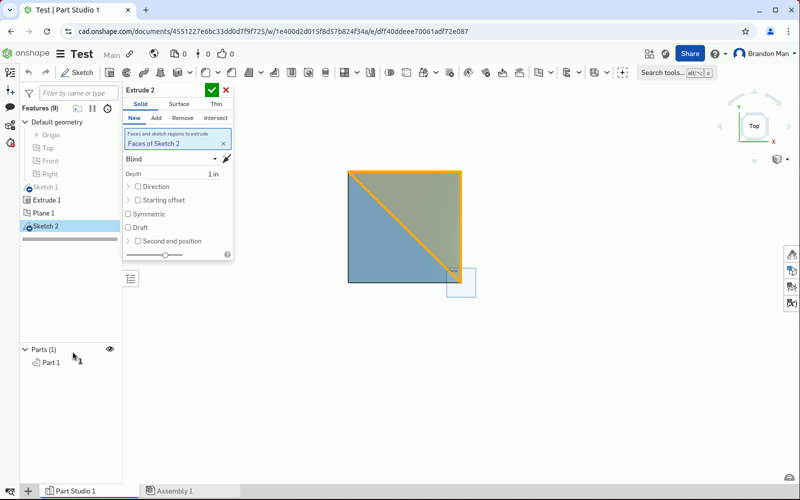
mouse_move(143, 106)
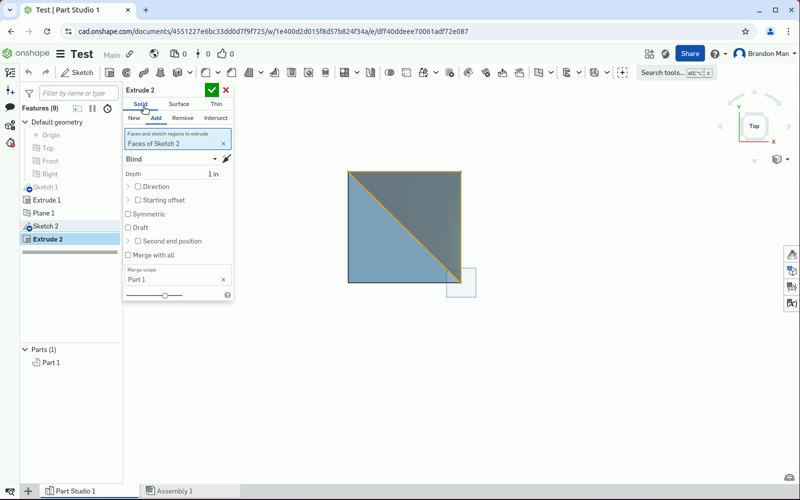
click(143, 106)
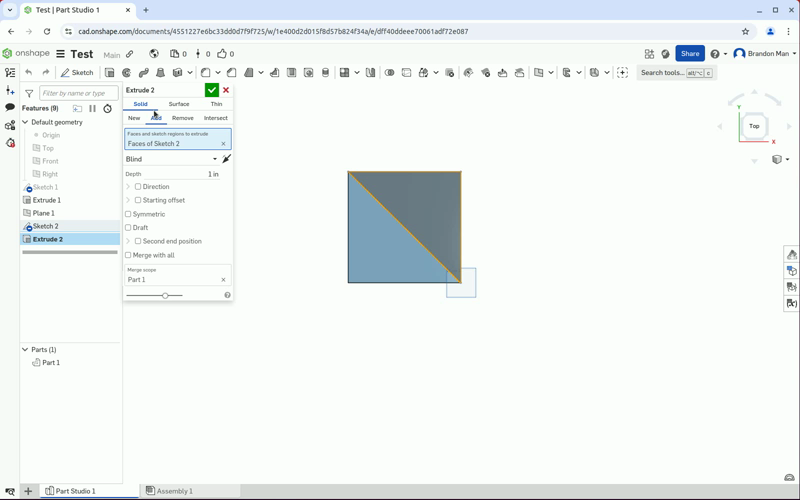
mouse_move(186, 120)
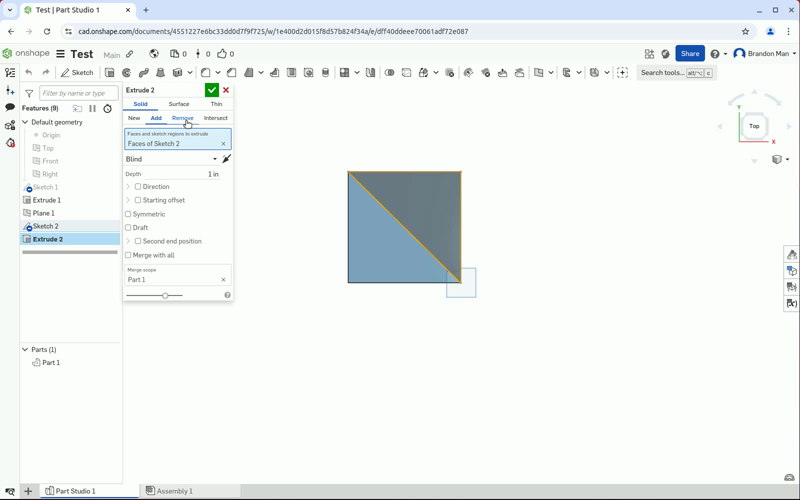
click(186, 120)
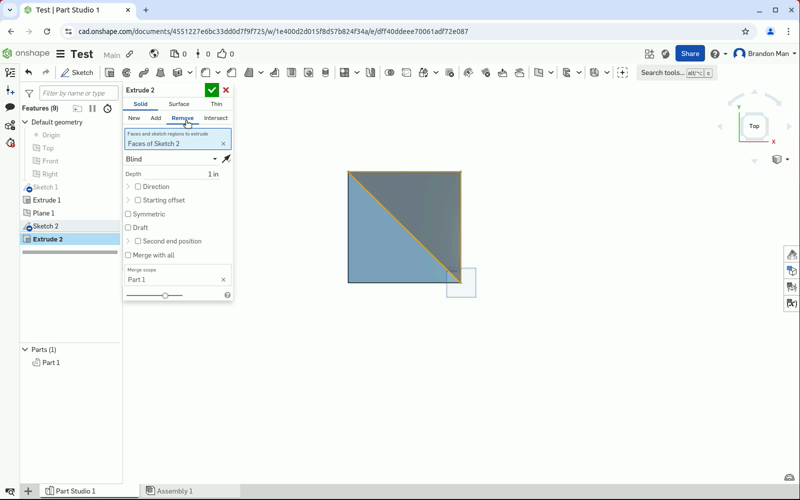
key(tab, 4)
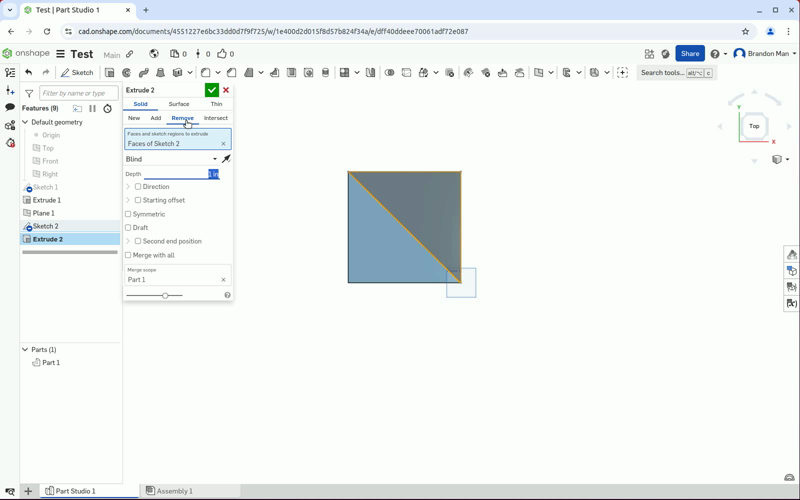
text(23.108)
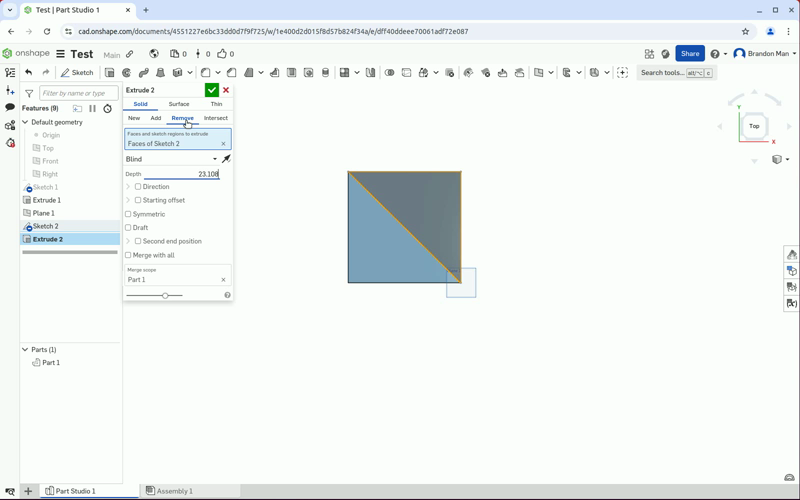
key(tab, 6)
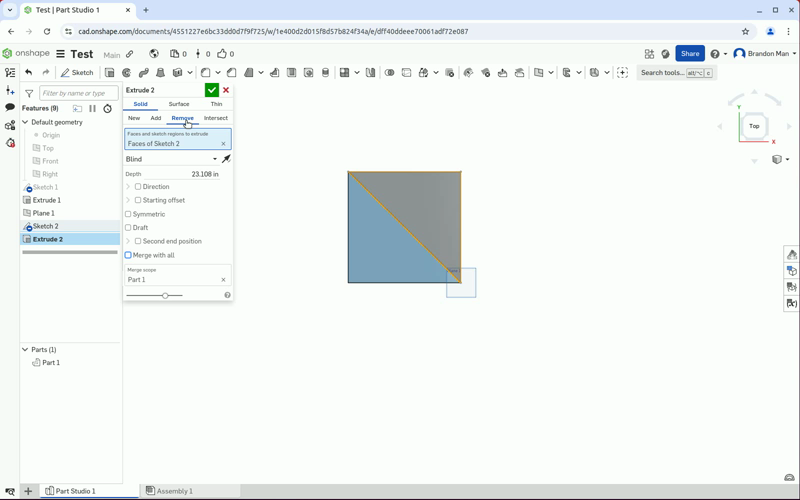
key(space)
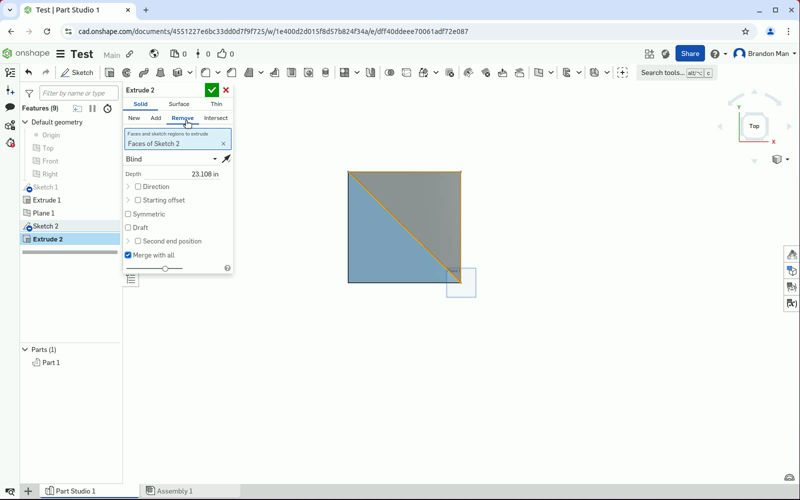
key(enter)
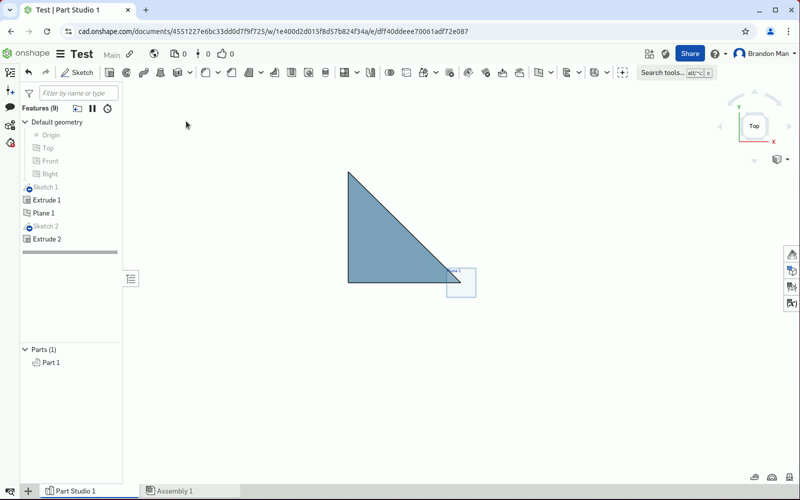
key(shift+h)
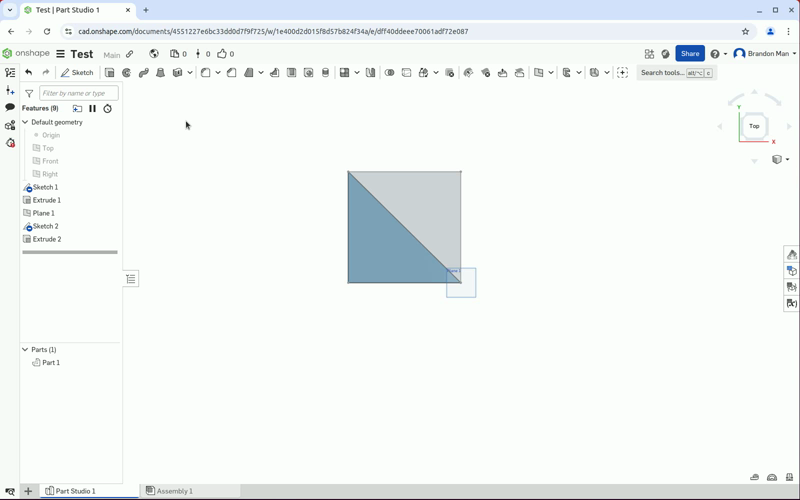
key(shift+h)
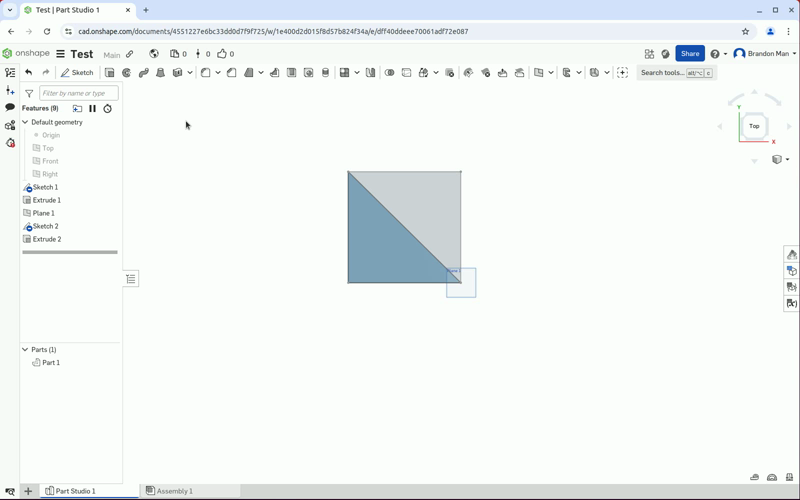
key(shift+7)
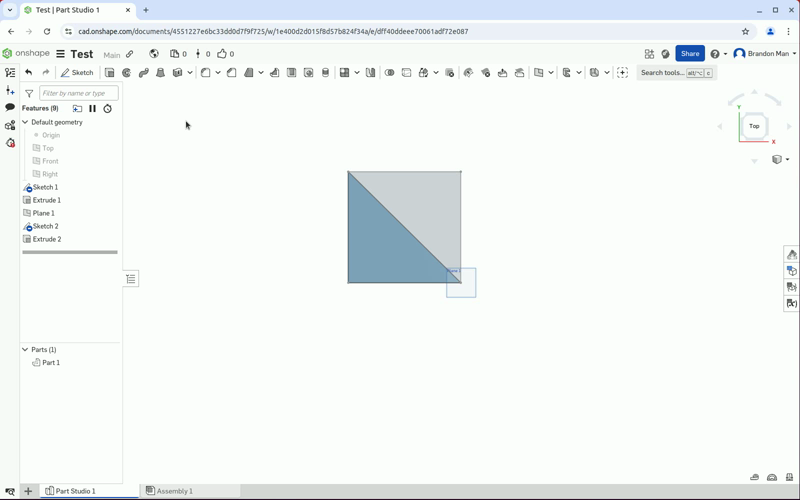
key(up, 3)
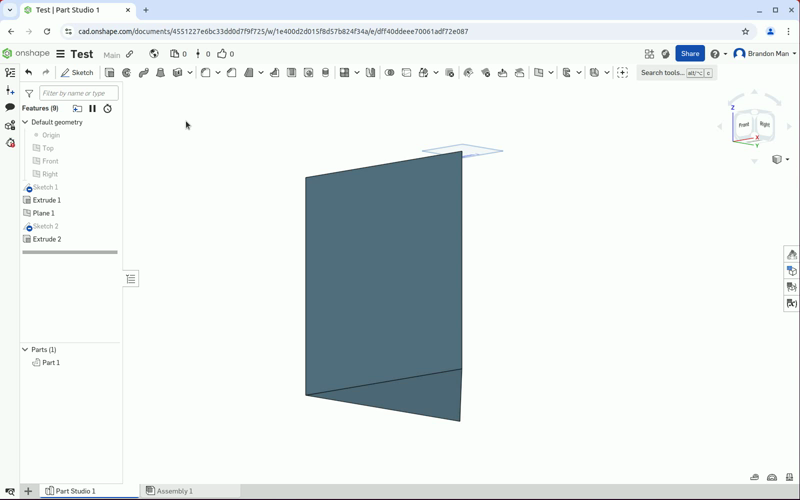
key(left, 3)
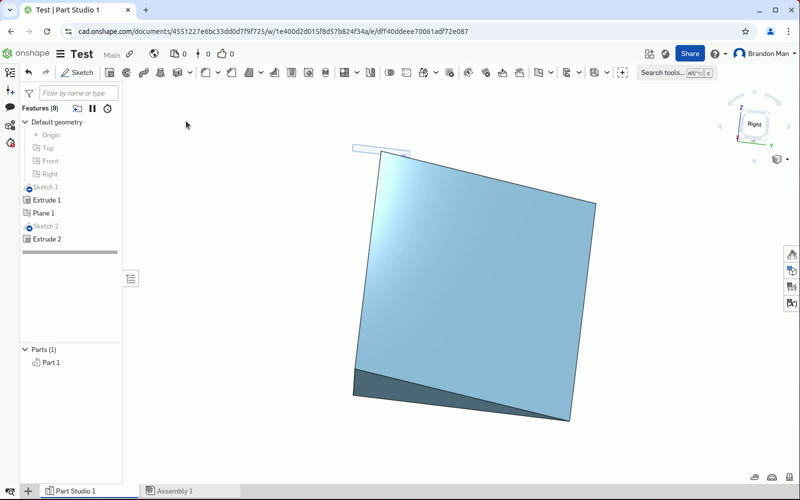
key(right, 3)
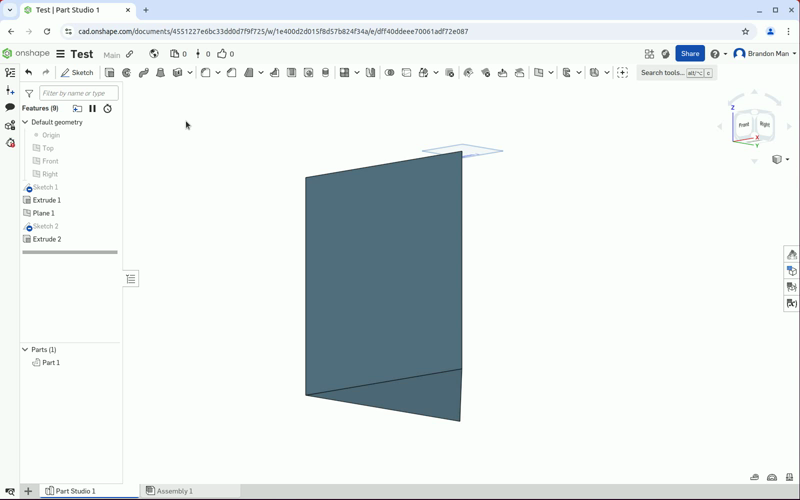
key(down, 3)
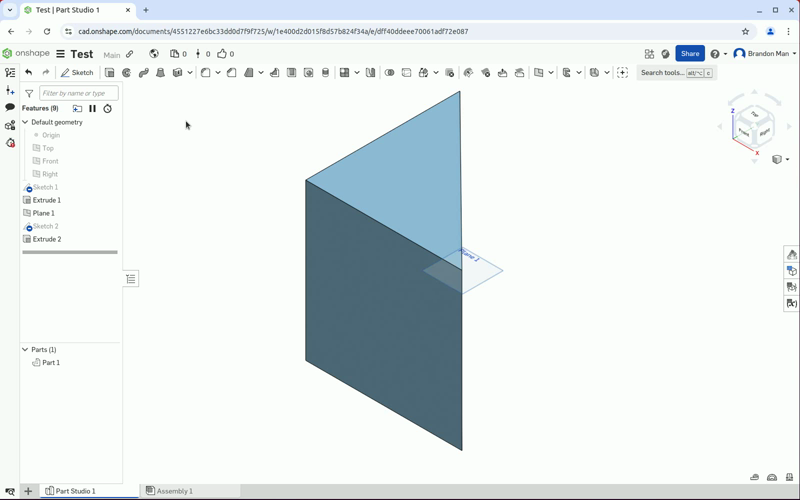
mouse_move(73, 189)
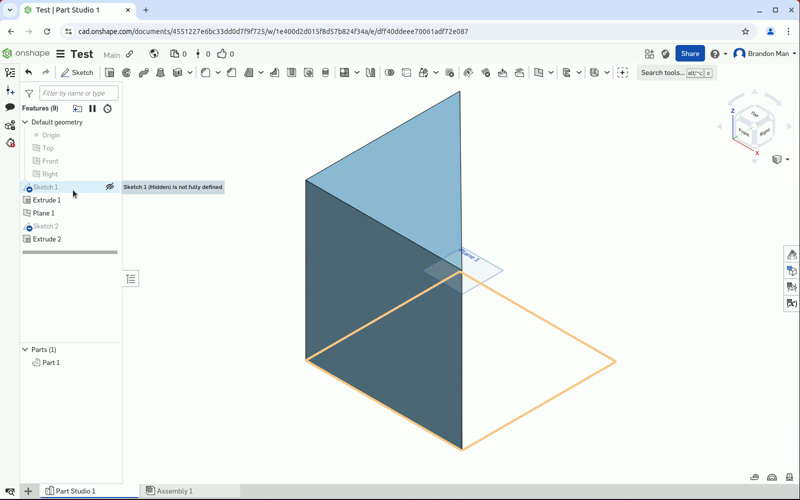
click(73, 189)